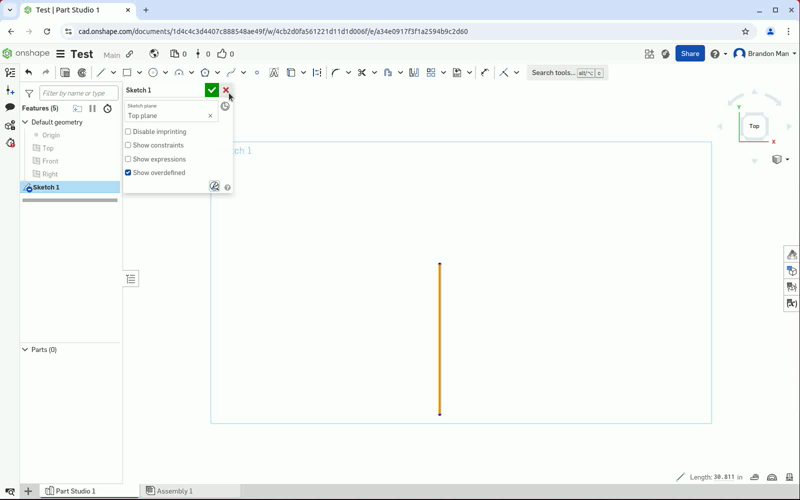
key(shift+h)
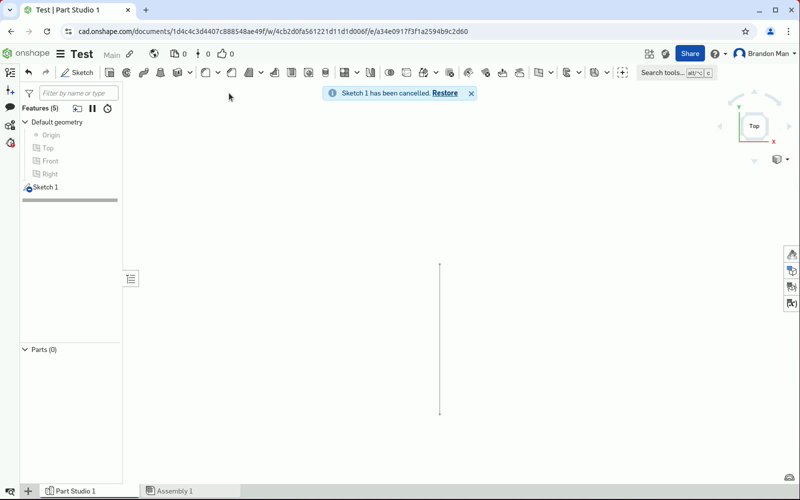
mouse_move(73, 352)
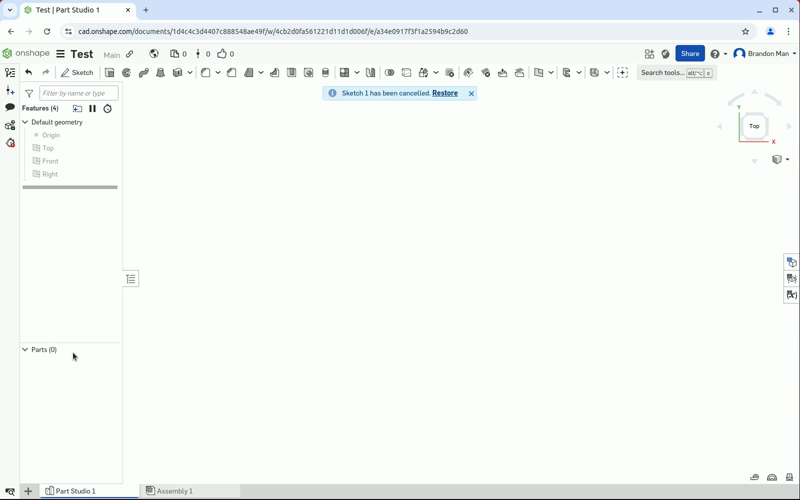
key(y)
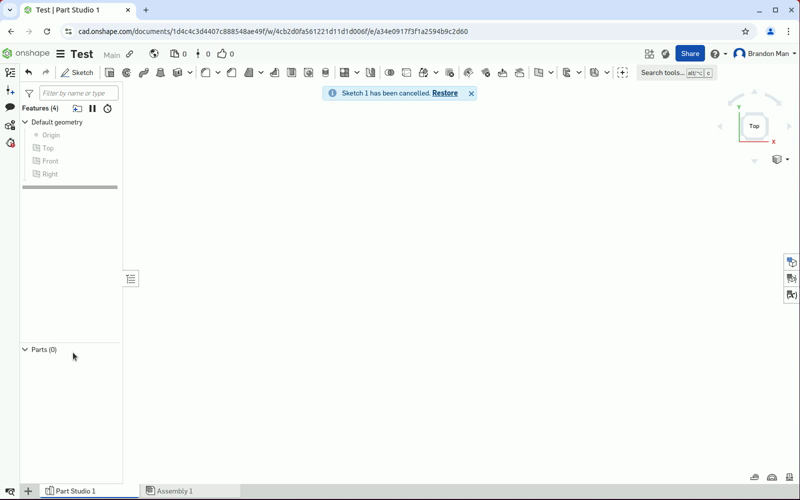
key(shift+p)
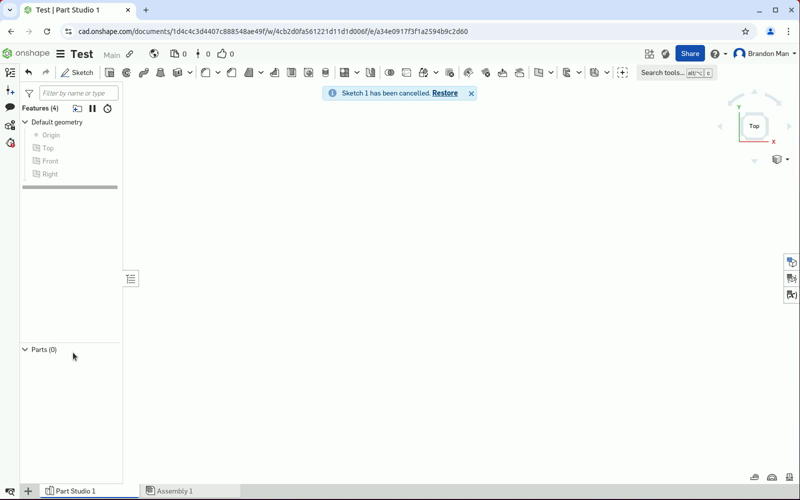
key(space)
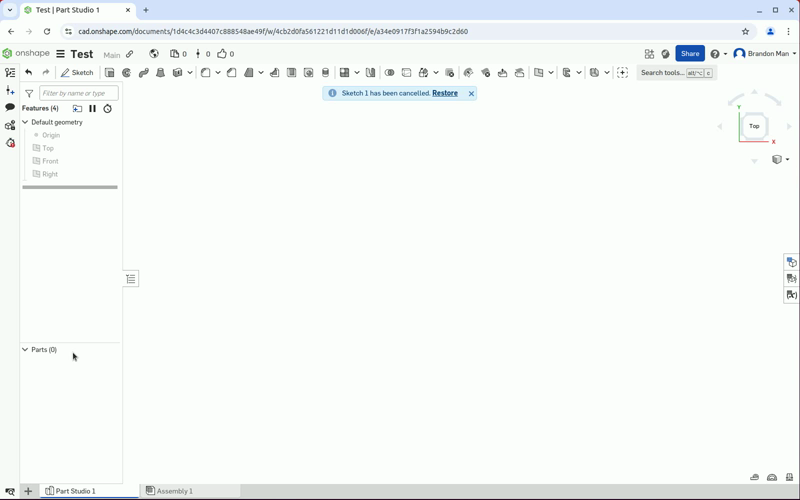
key_down(shift)
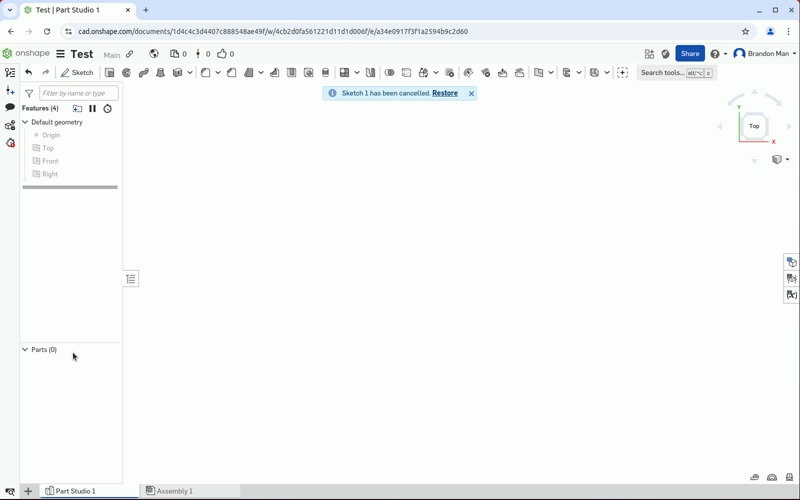
key(up)
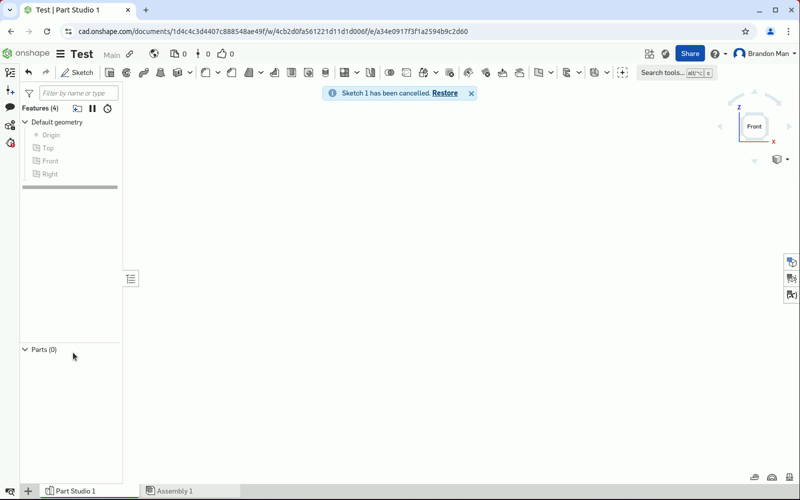
key_up(shift)
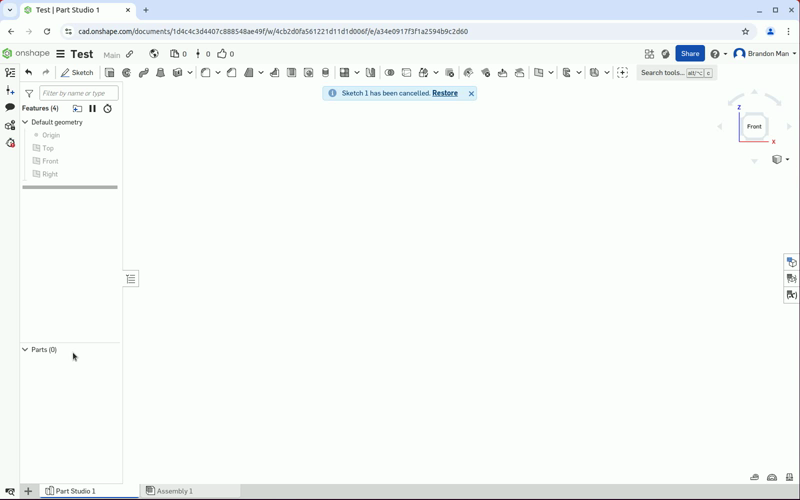
mouse_move(73, 352)
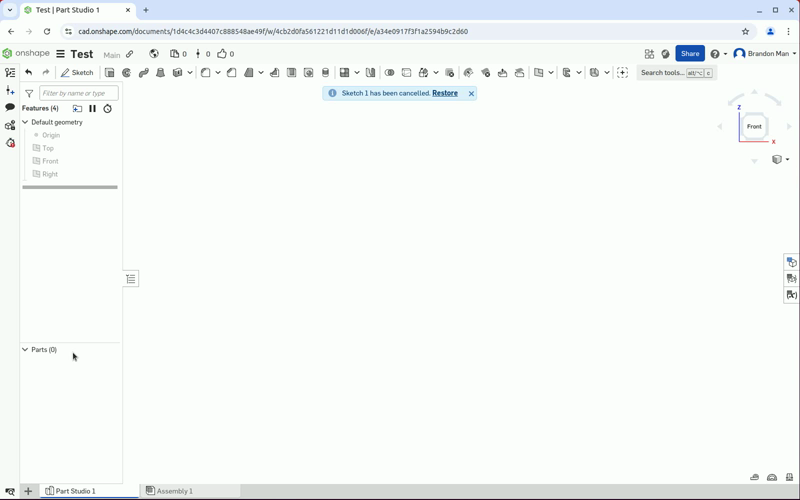
key(shift+y)
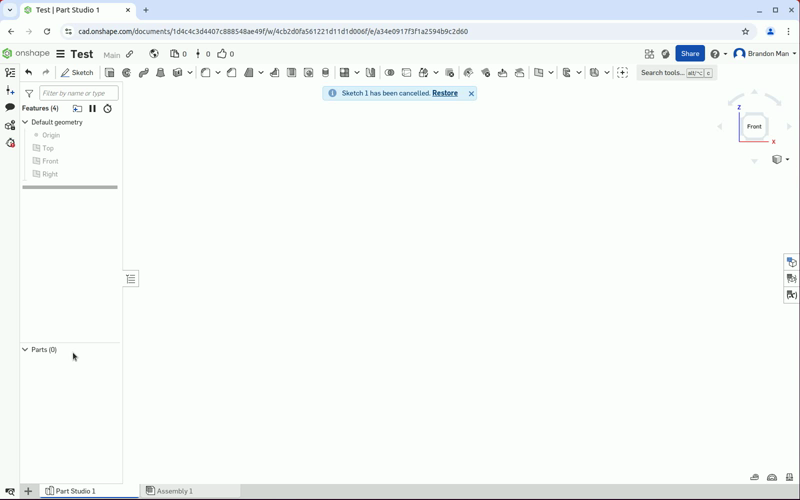
key(shift+s)
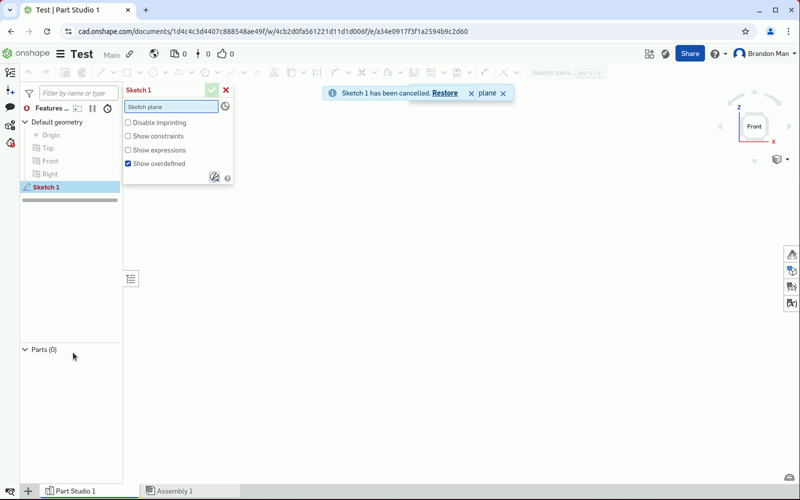
mouse_move(73, 163)
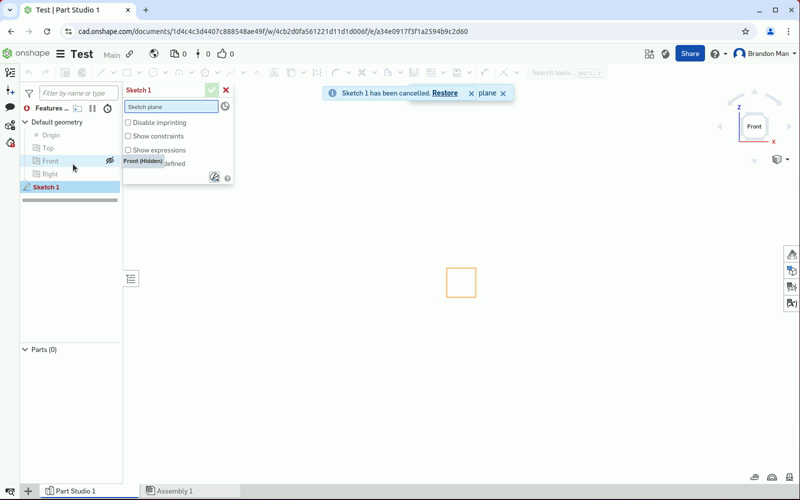
click(73, 163)
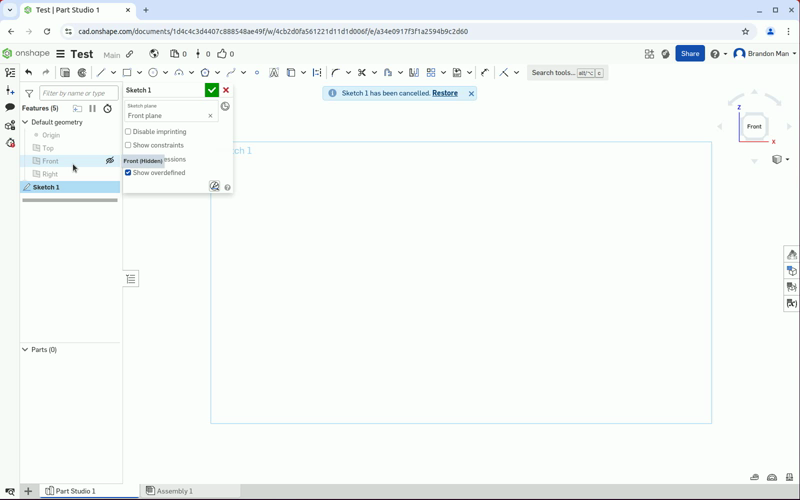
mouse_move(73, 352)
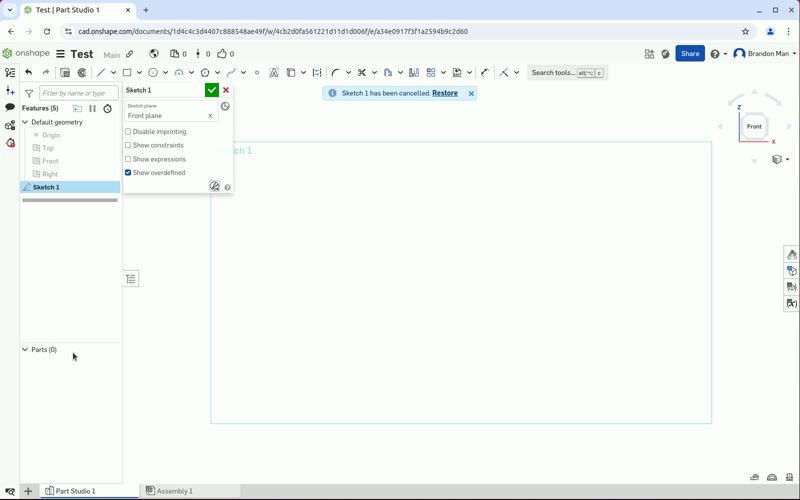
key(y)
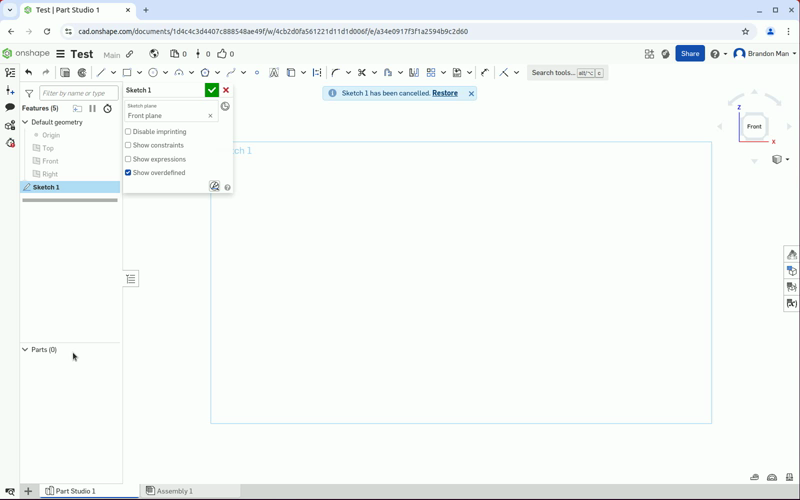
key(l)
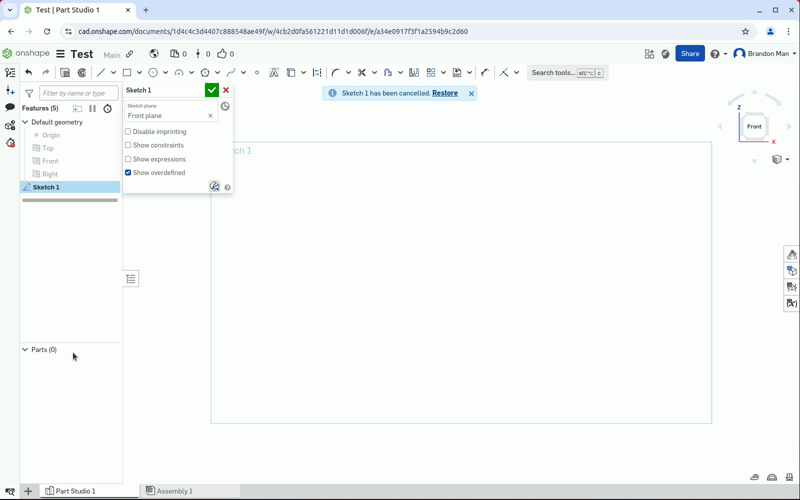
key_down(shift)
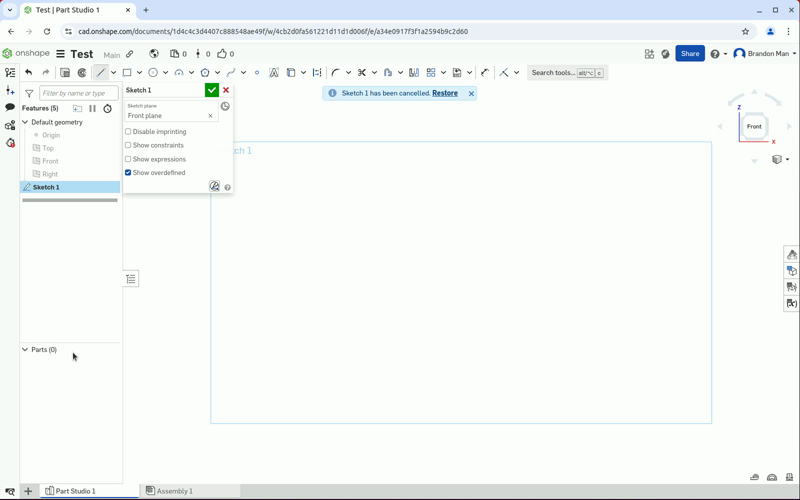
mouse_move(372, 395)
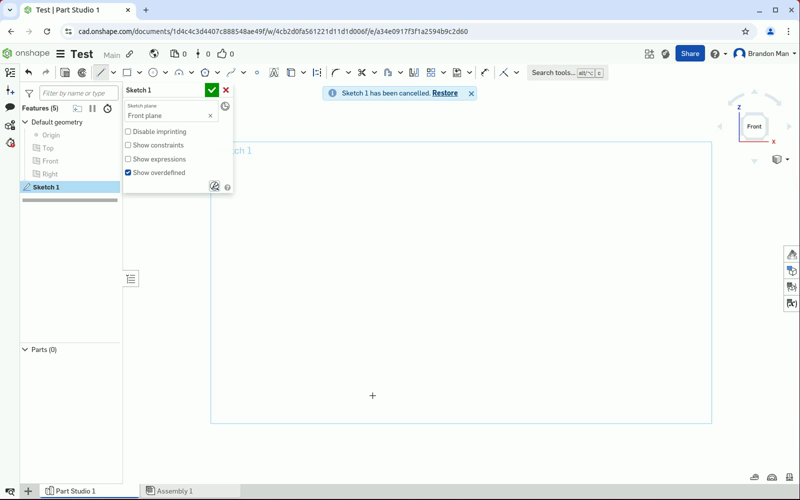
click(372, 395)
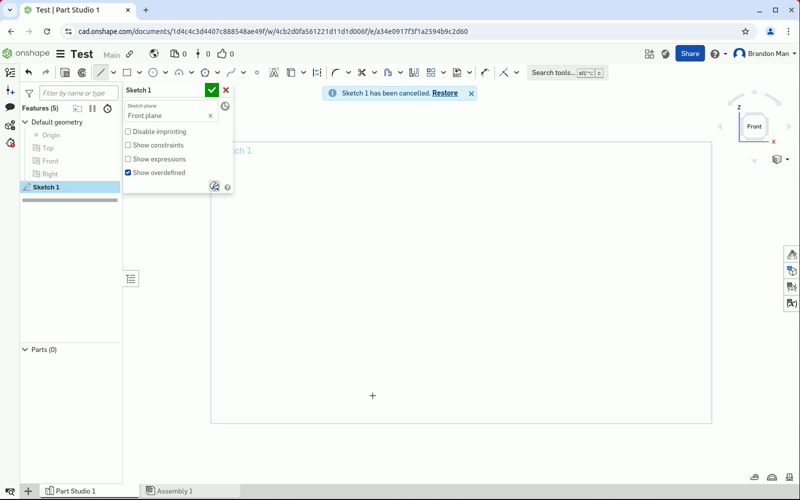
key_up(shift)
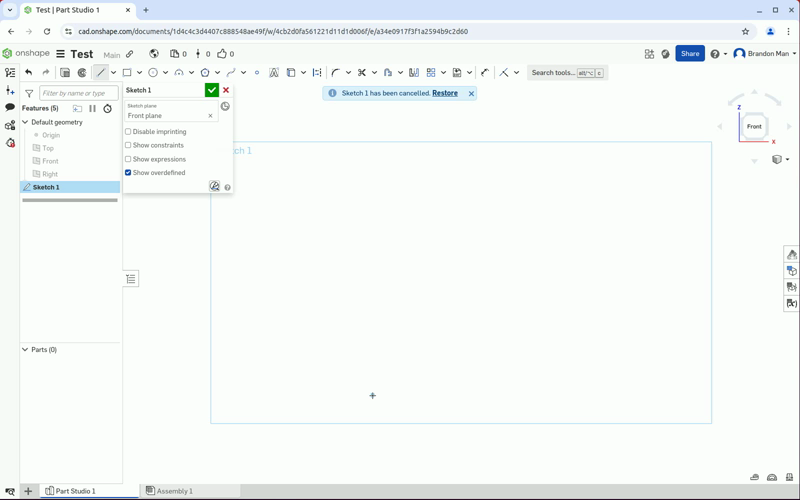
key_down(shift)
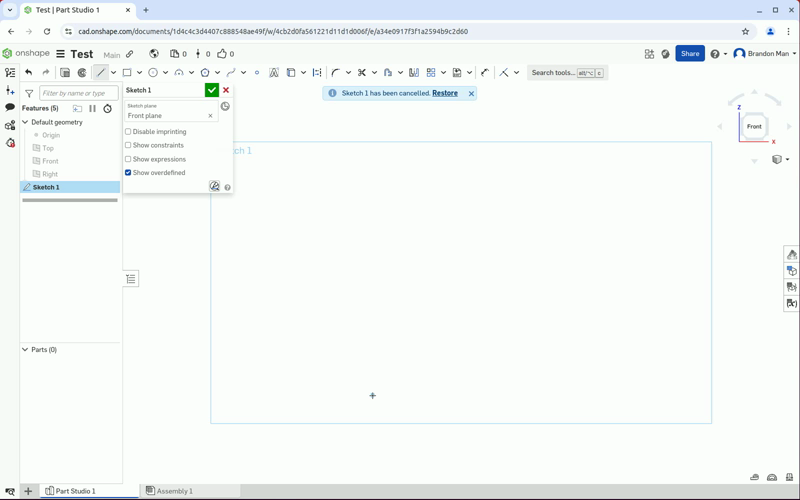
mouse_move(547, 395)
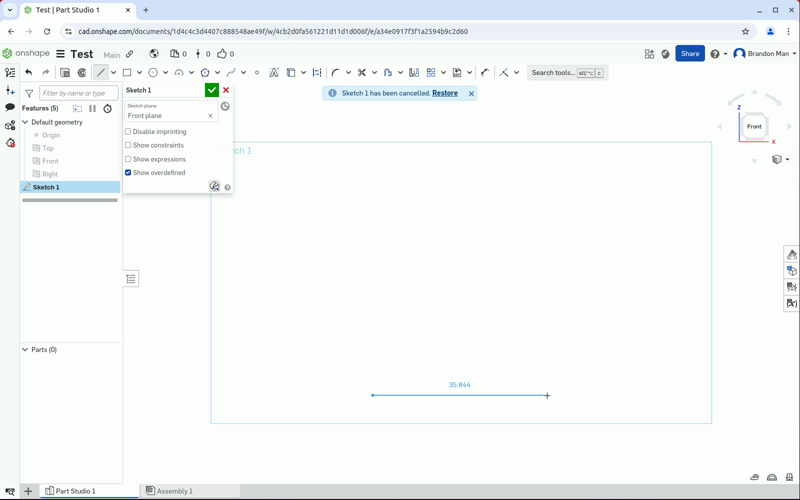
click(547, 395)
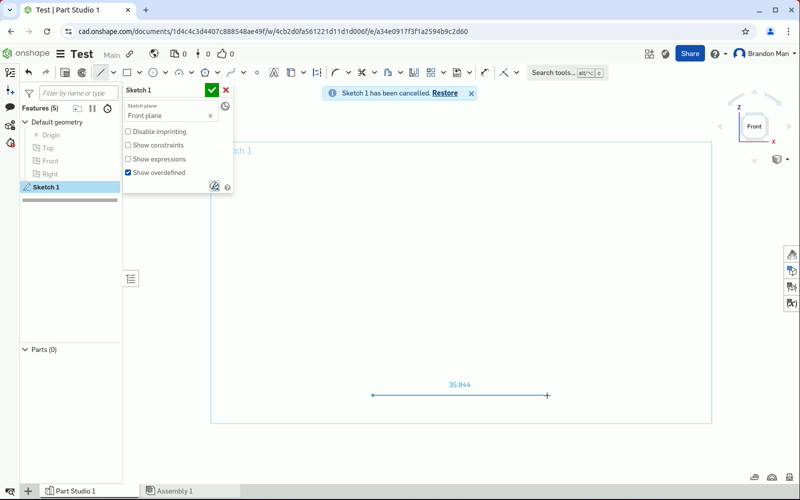
key_up(shift)
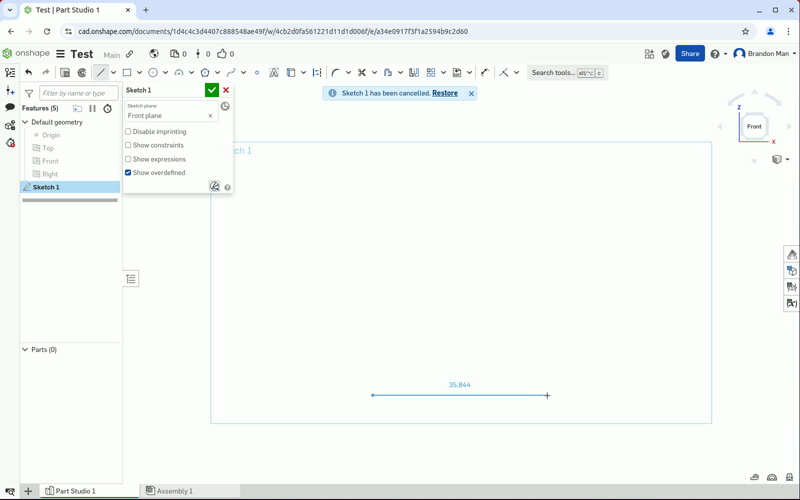
key_down(shift)
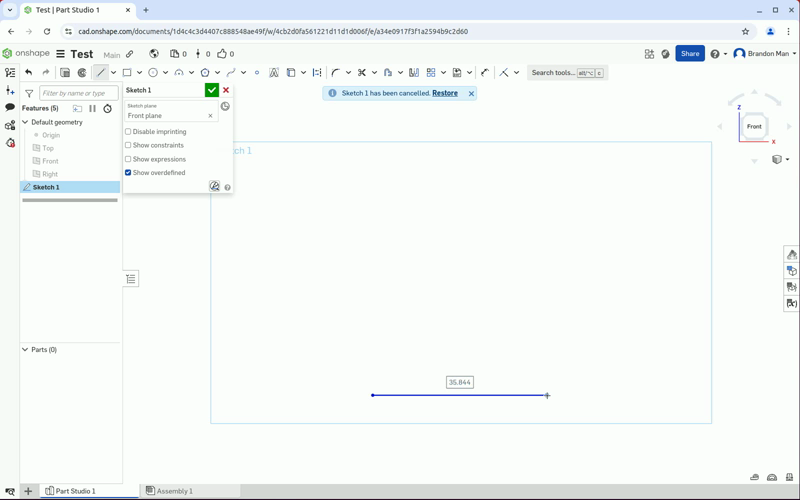
mouse_move(547, 171)
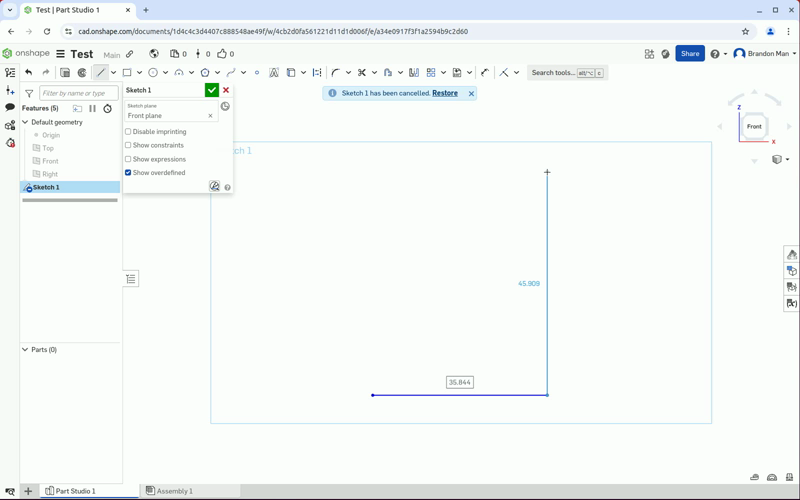
click(547, 171)
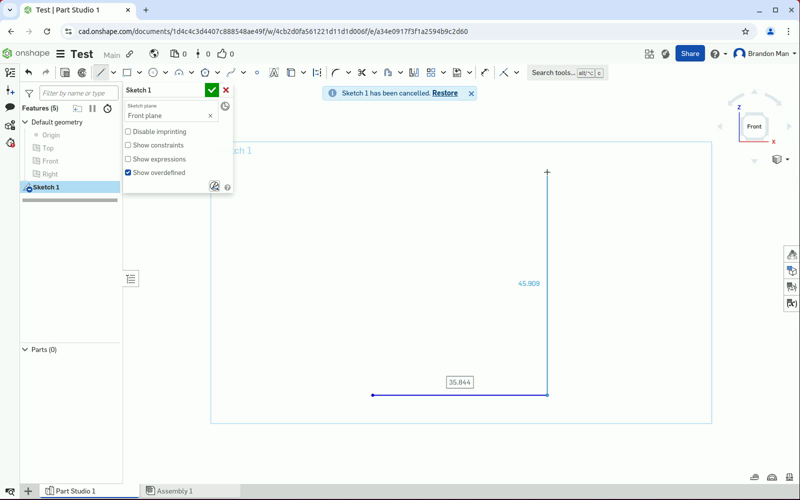
key_up(shift)
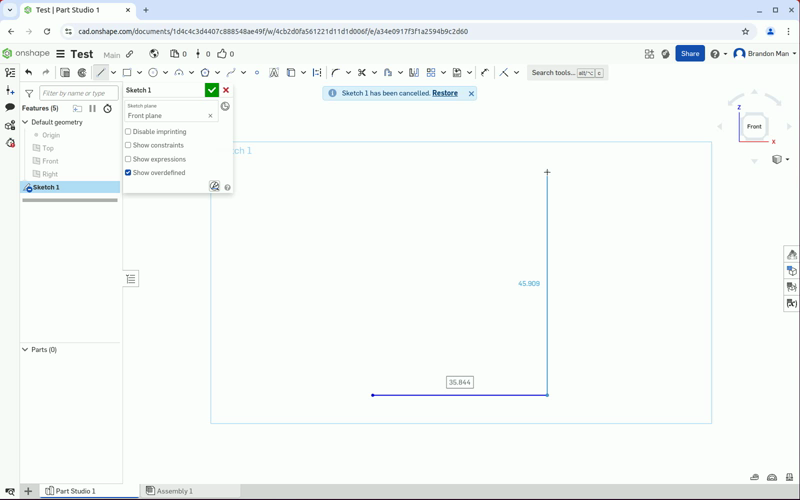
key_down(shift)
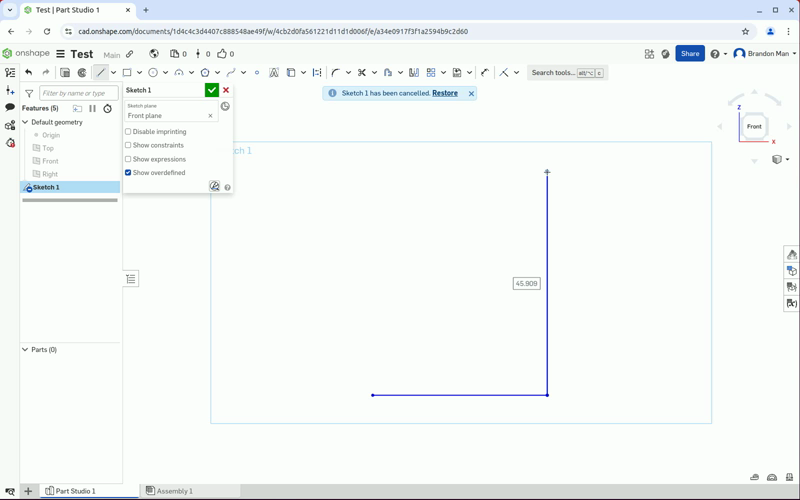
mouse_move(372, 171)
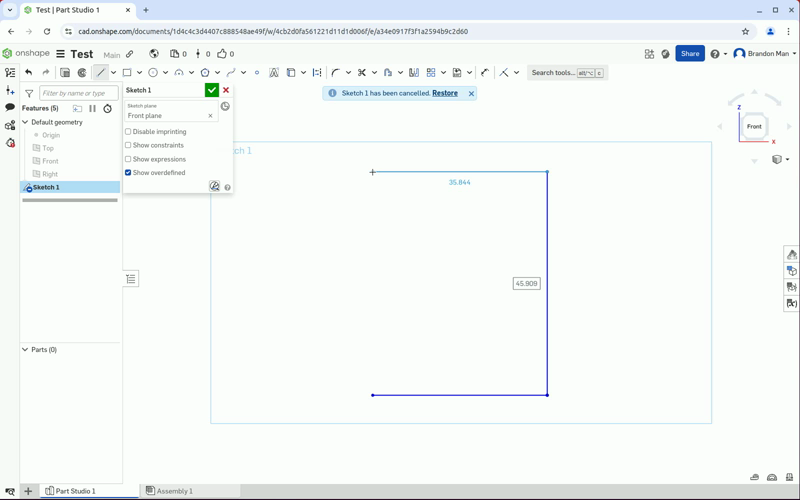
click(372, 171)
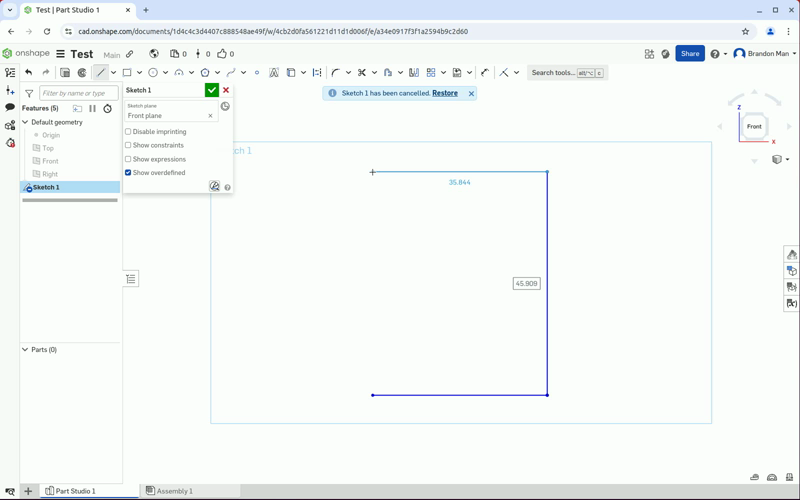
key_up(shift)
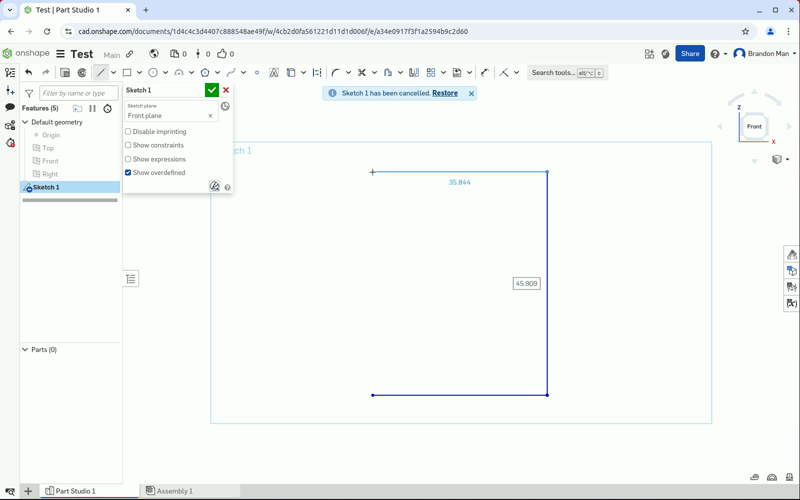
key_down(shift)
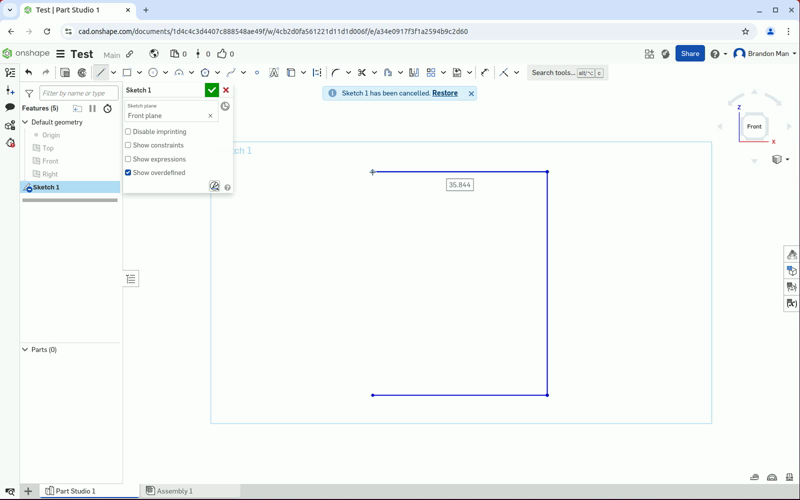
mouse_move(372, 395)
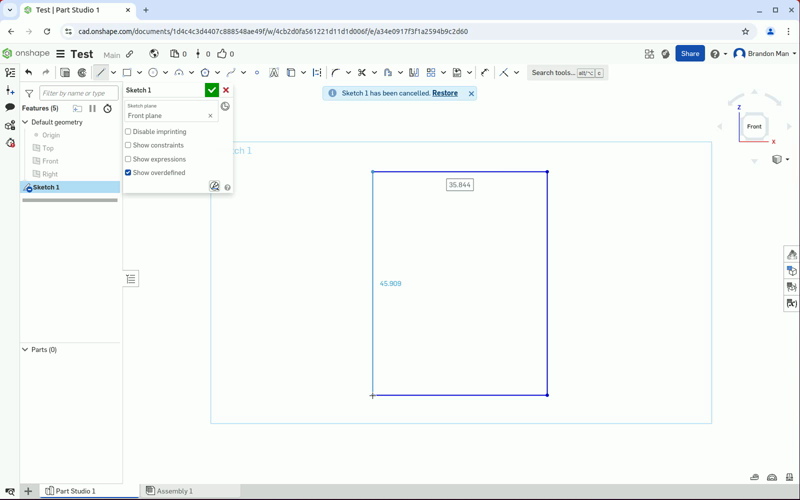
key_up(shift)
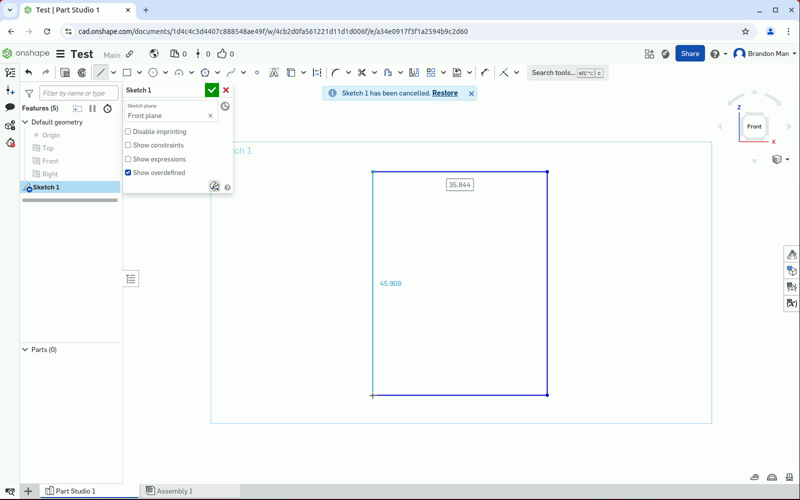
click(372, 395)
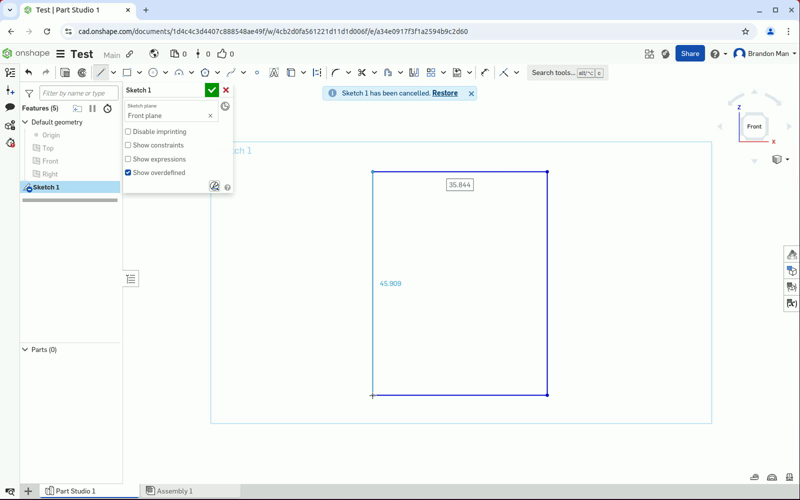
key(esc)
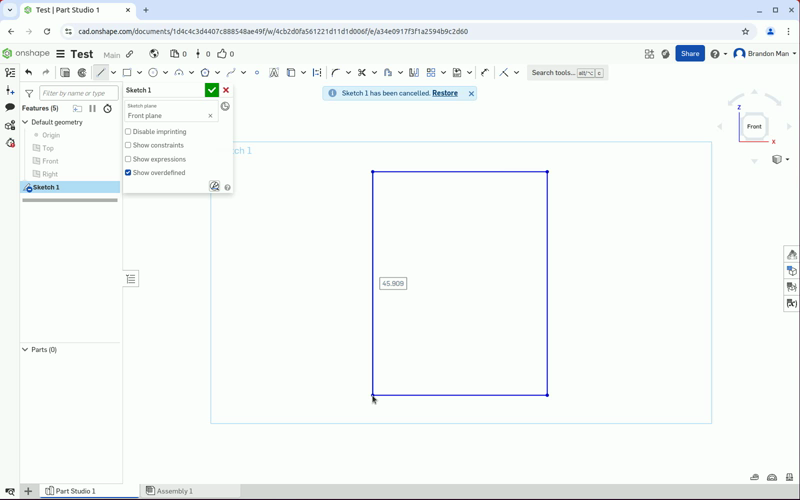
mouse_move(480, 284)
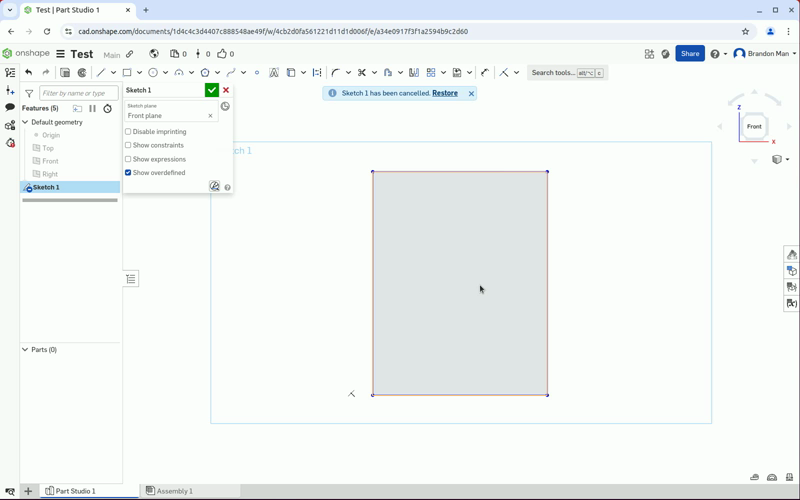
click(480, 284)
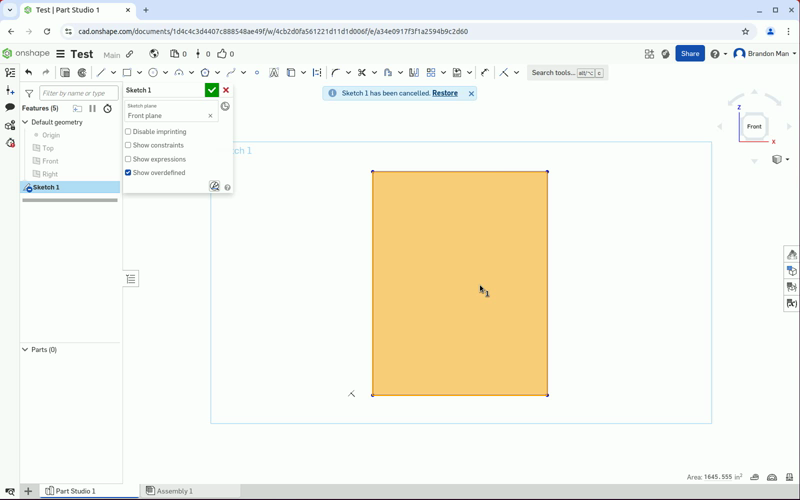
mouse_move(73, 352)
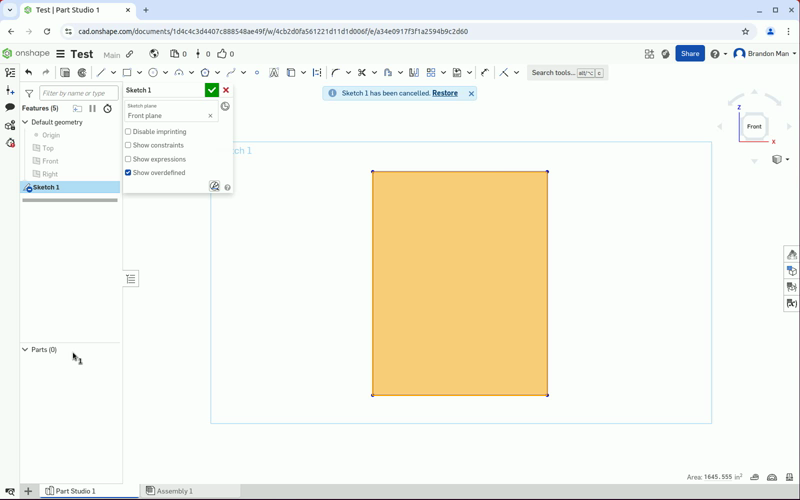
key(shift+y)
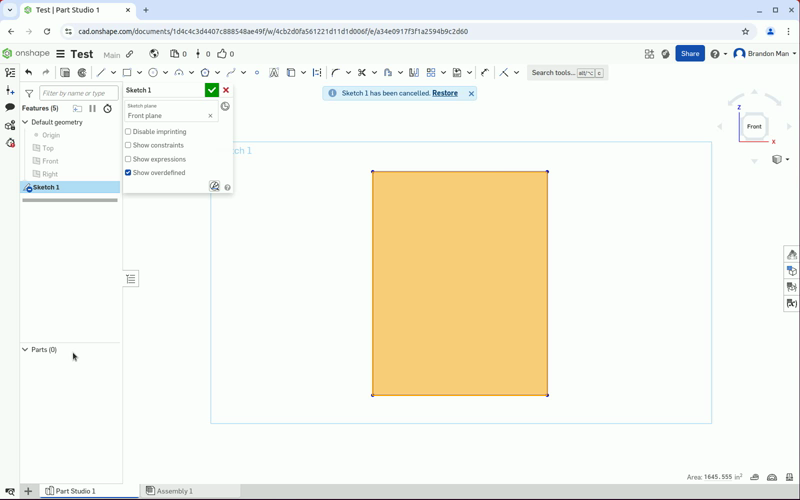
key(shift+e)
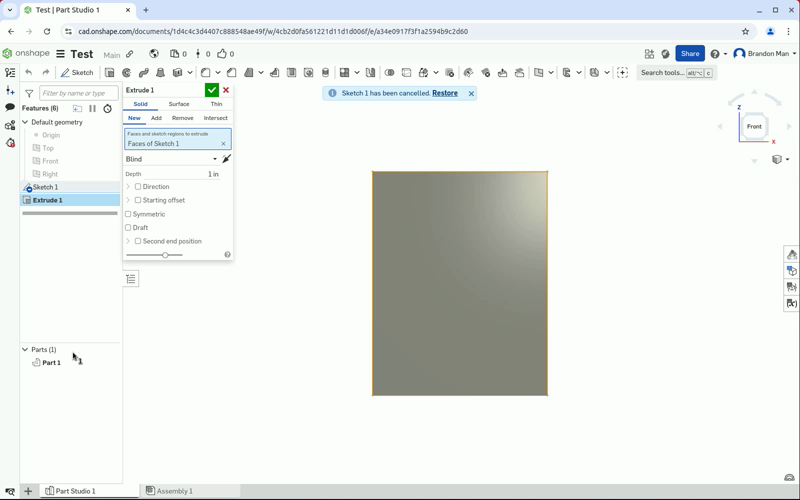
mouse_move(143, 106)
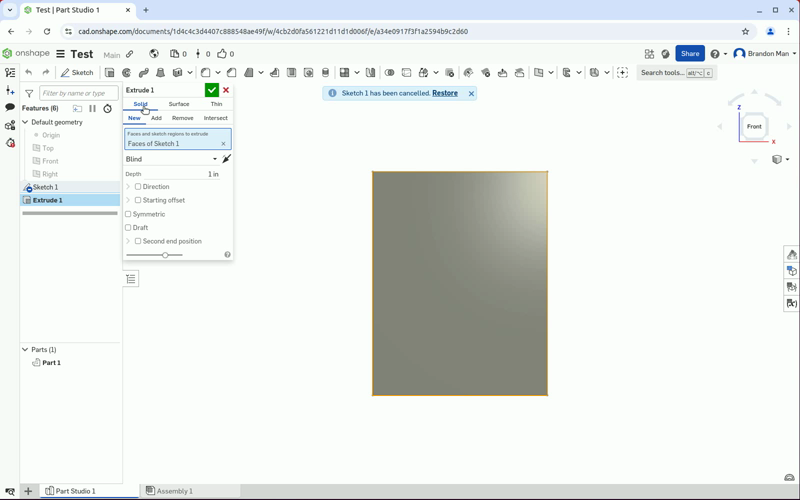
click(143, 106)
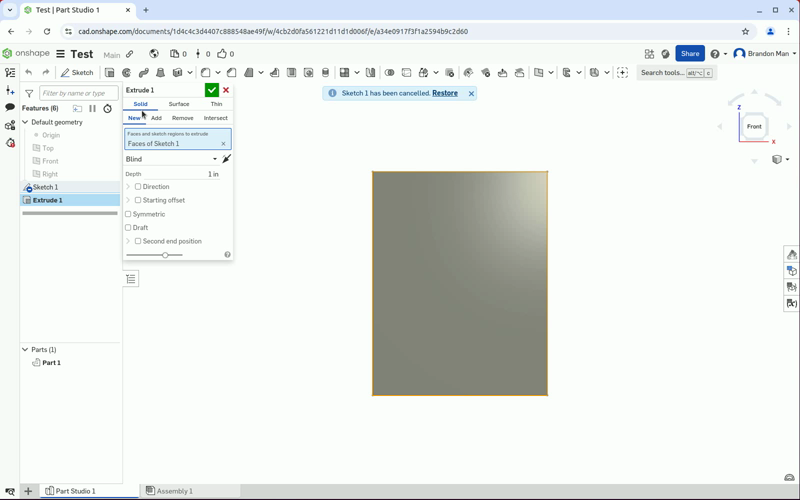
mouse_move(137, 120)
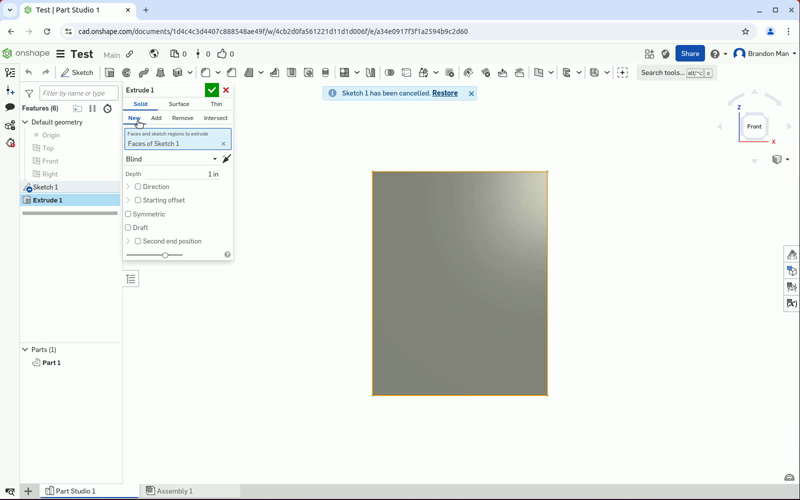
click(137, 120)
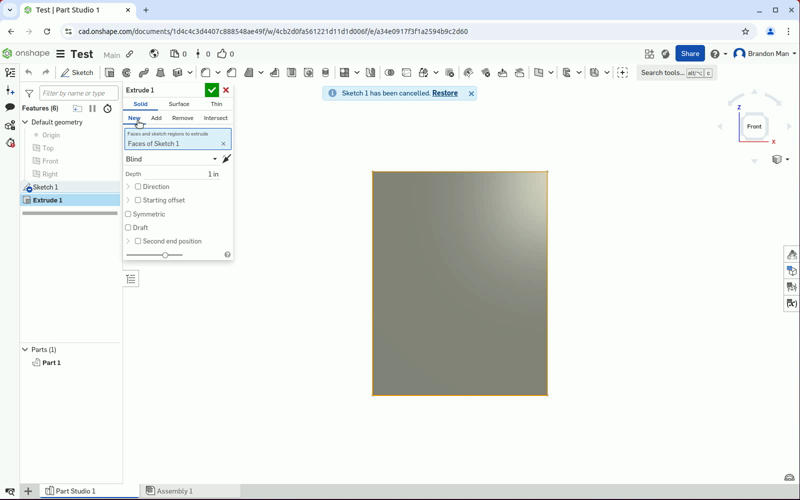
key(tab, 4)
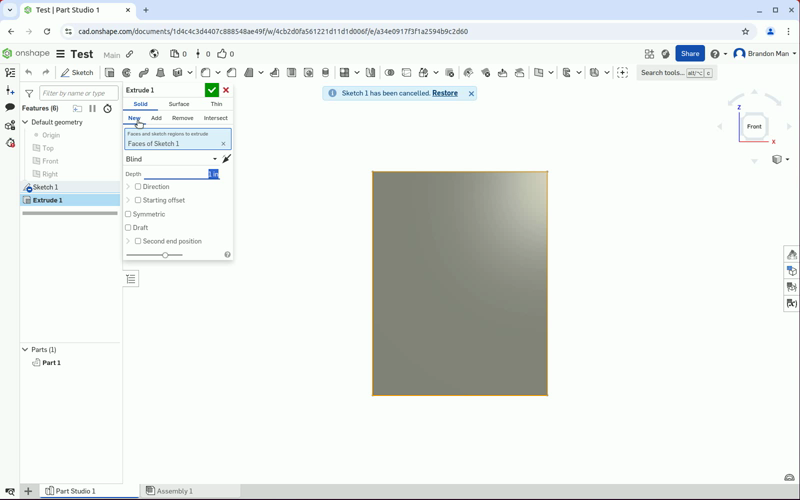
text(1.444)
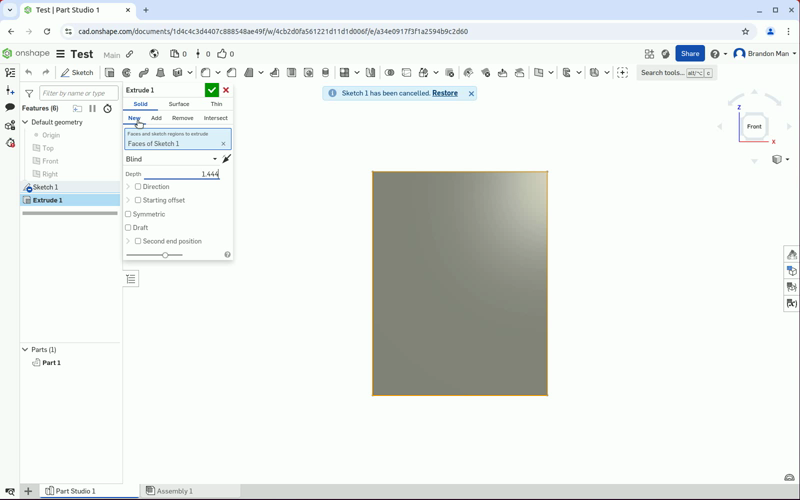
key(enter)
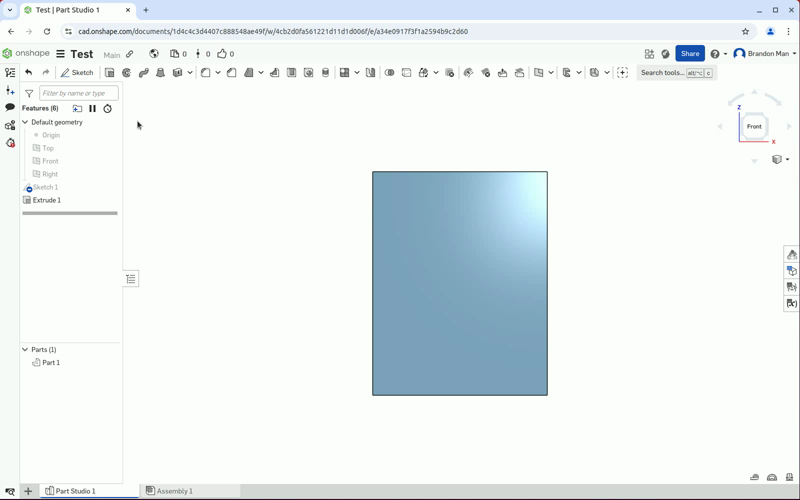
key(shift+h)
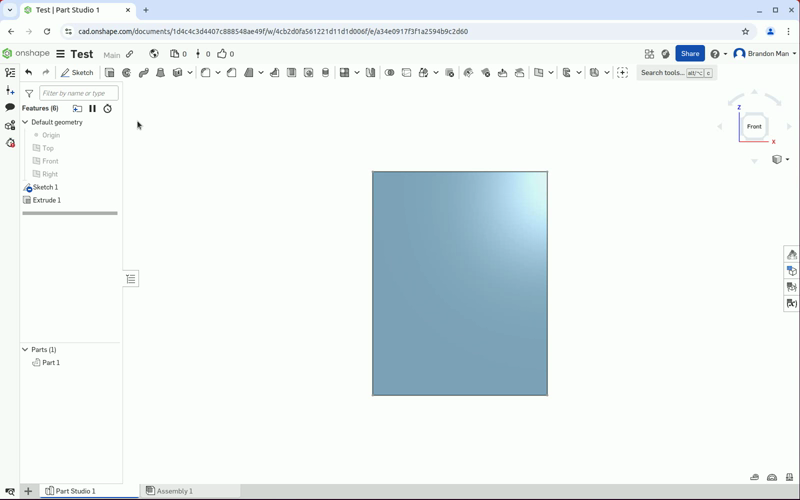
key(shift+h)
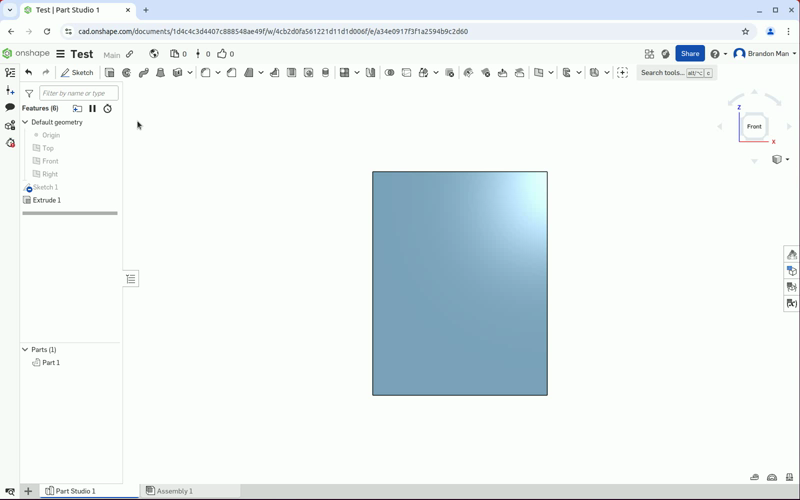
mouse_move(73, 189)
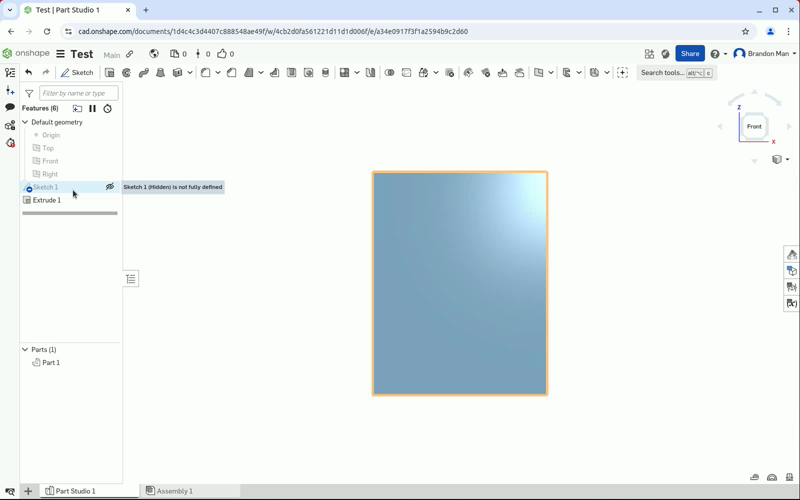
click(73, 189)
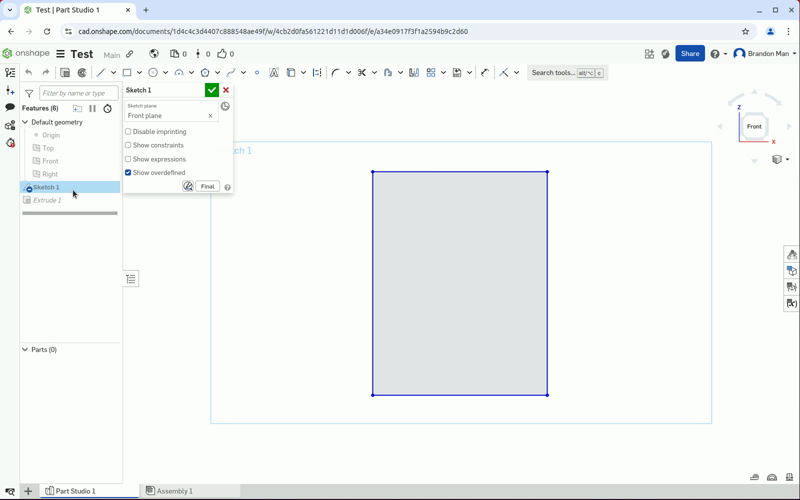
mouse_move(229, 92)
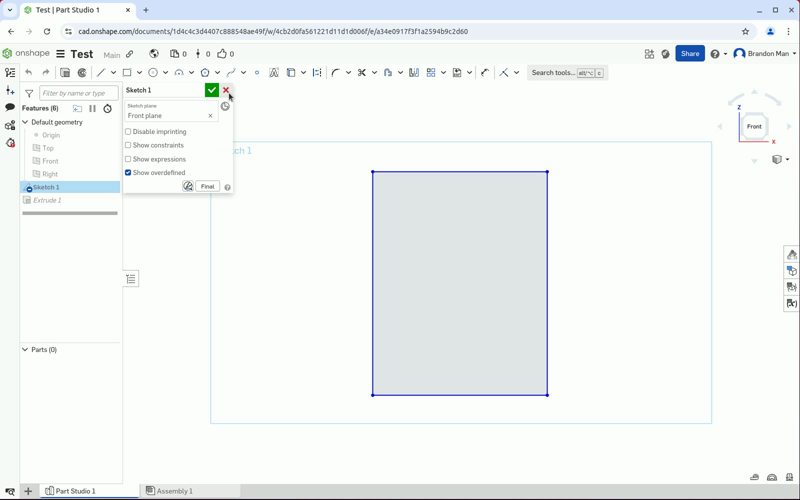
click(229, 92)
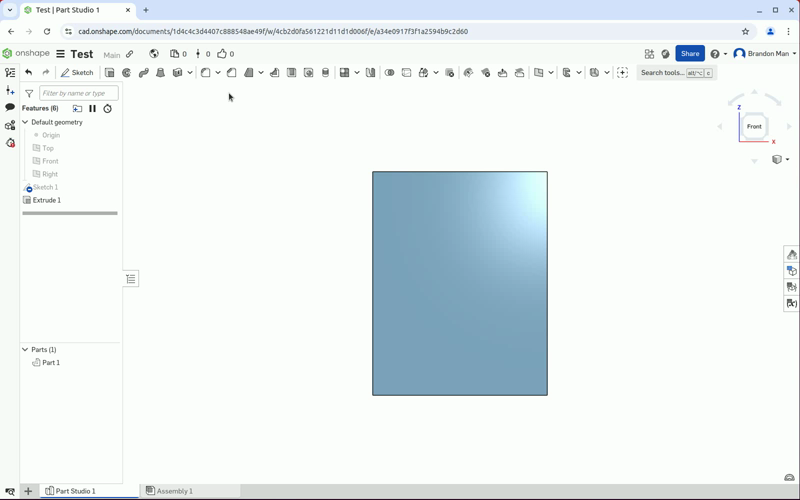
mouse_move(541, 75)
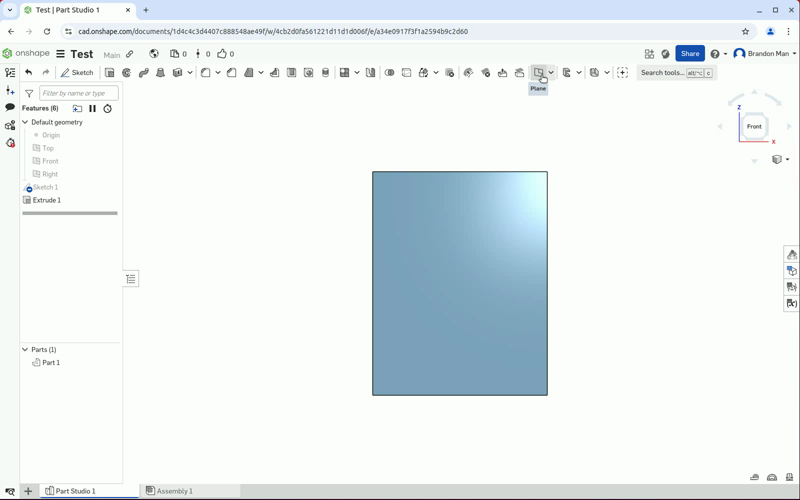
click(541, 75)
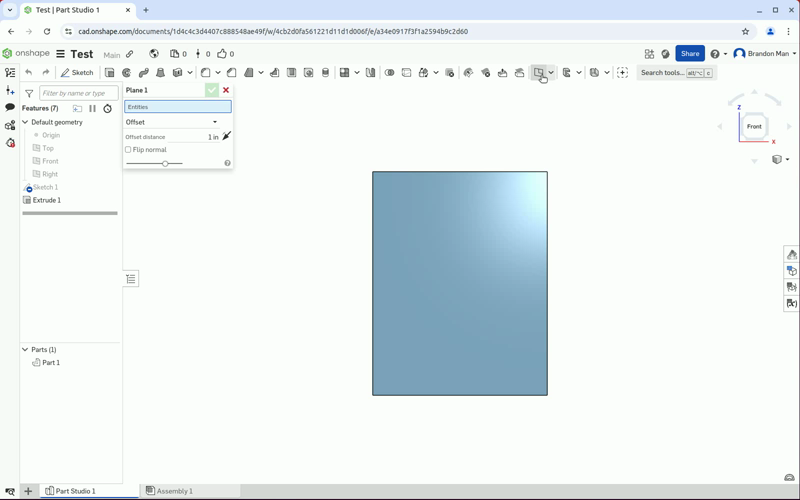
mouse_move(73, 163)
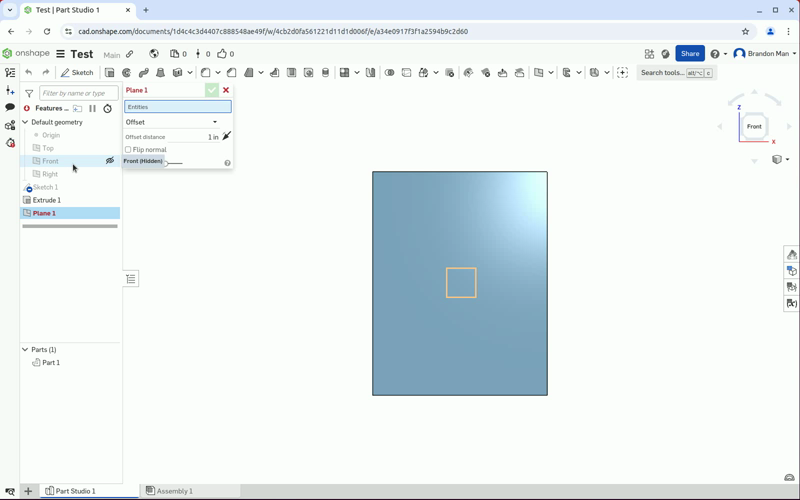
click(73, 163)
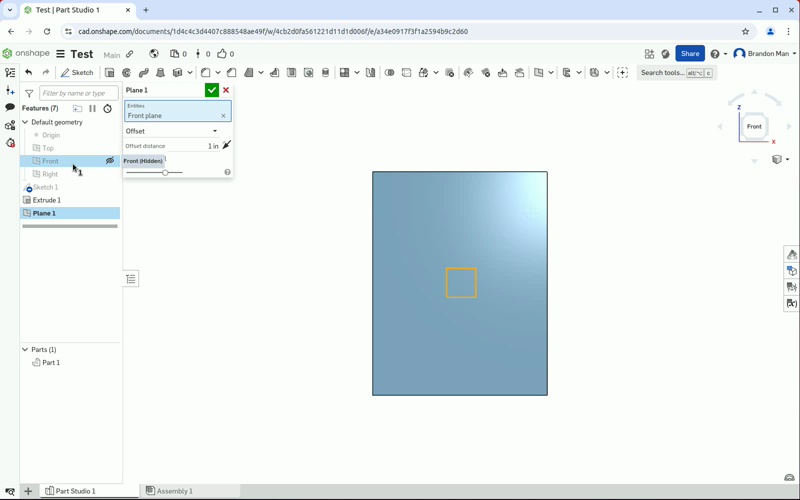
key(tab, 2)
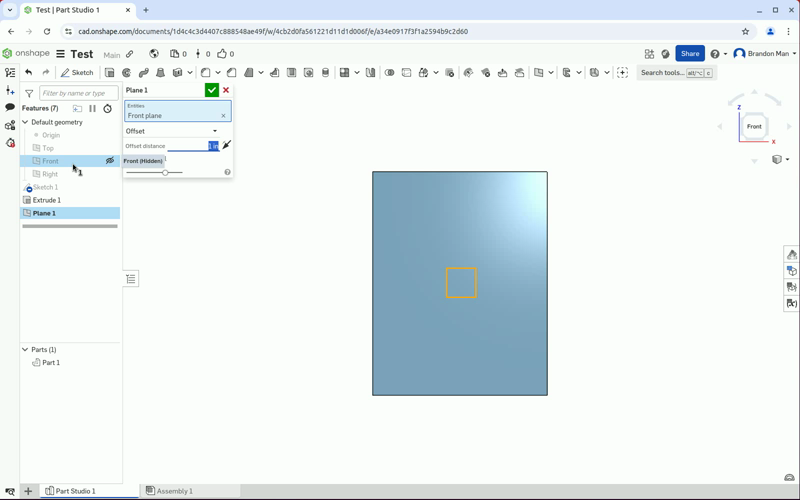
text(1.448)
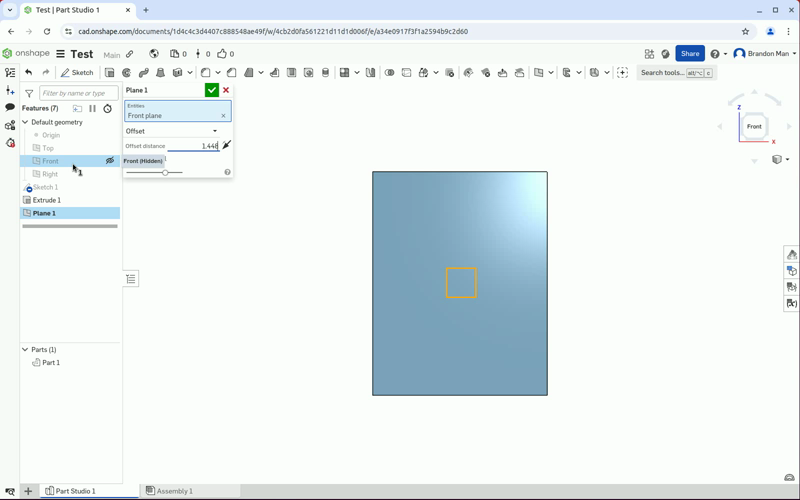
key(enter, 2)
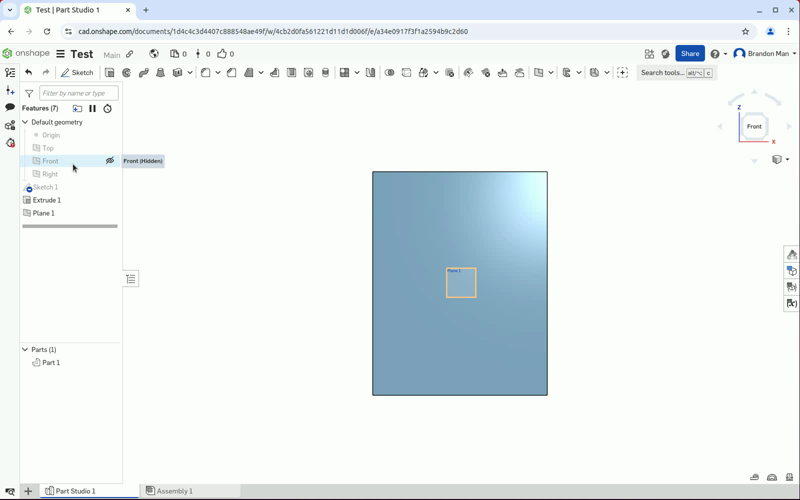
key(shift+s)
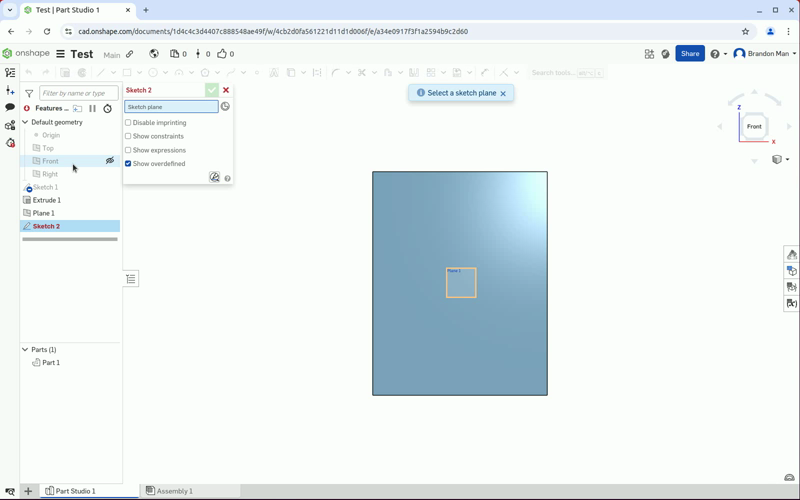
mouse_move(73, 215)
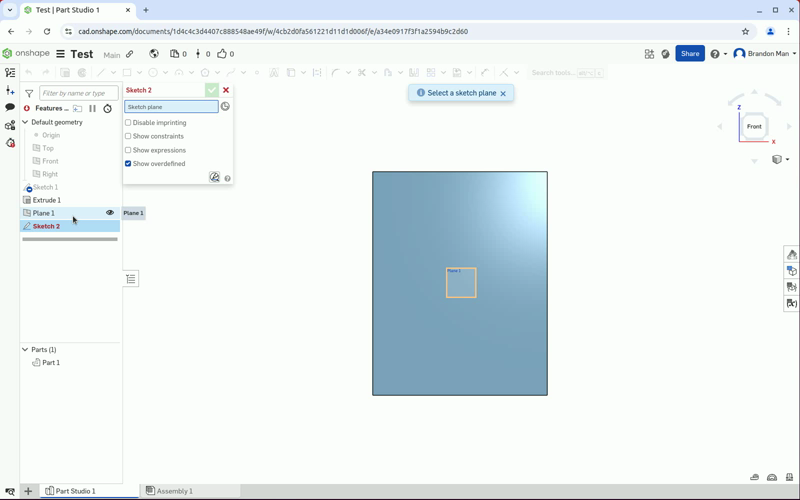
click(73, 215)
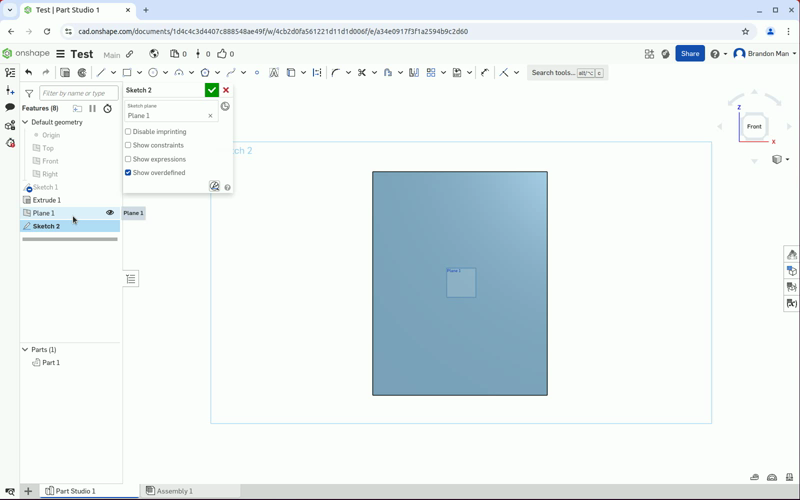
mouse_move(73, 352)
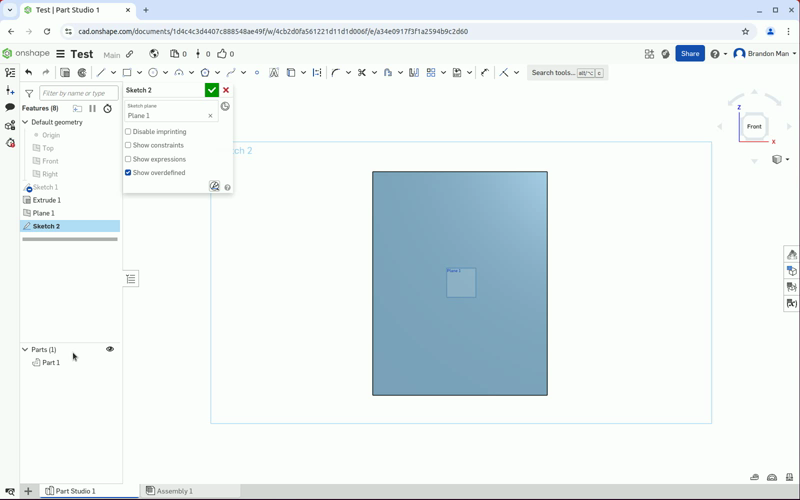
key(y)
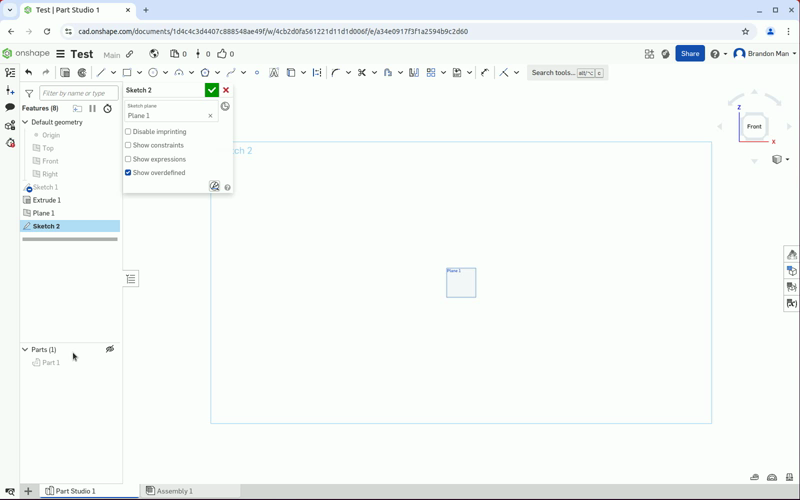
key(c)
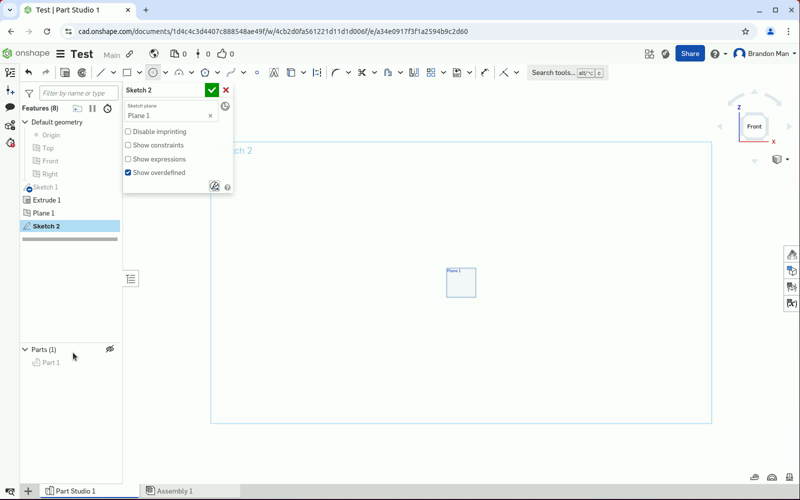
key_down(shift)
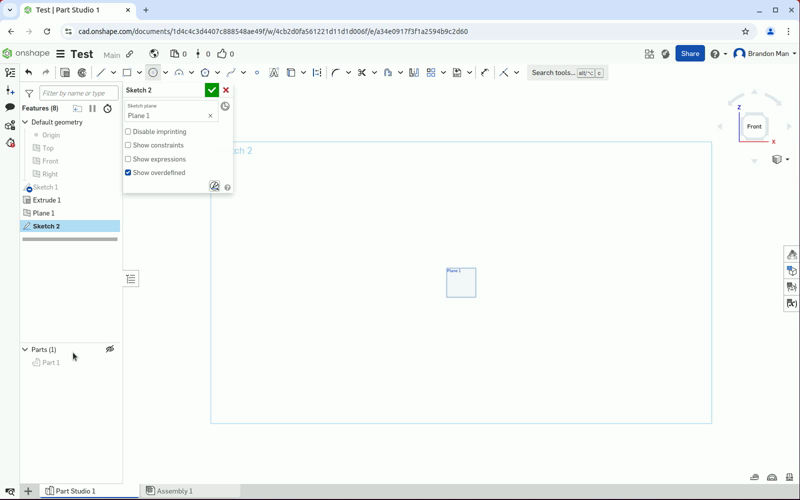
mouse_move(461, 271)
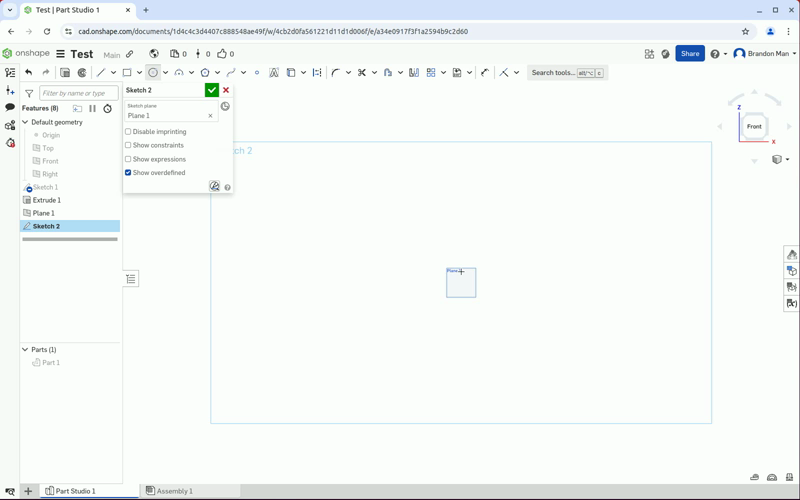
click(461, 271)
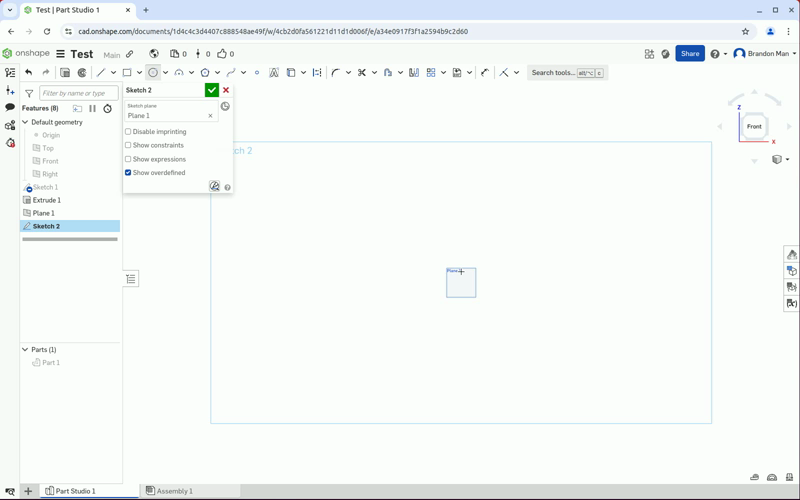
key_up(shift)
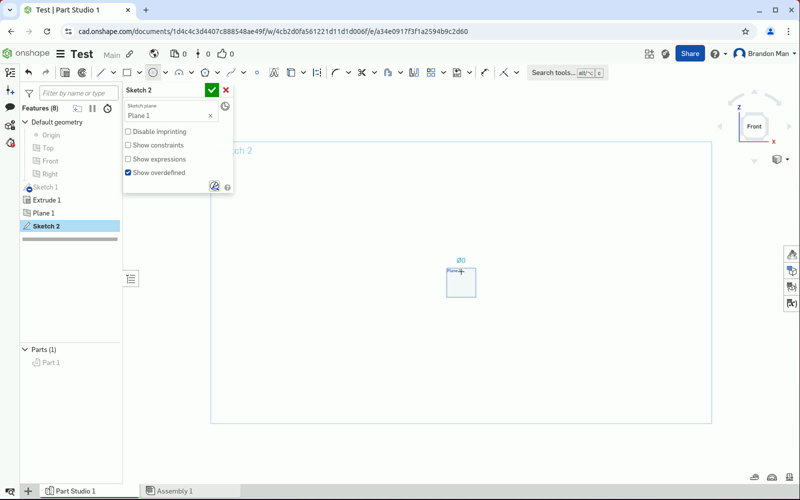
mouse_move(531, 271)
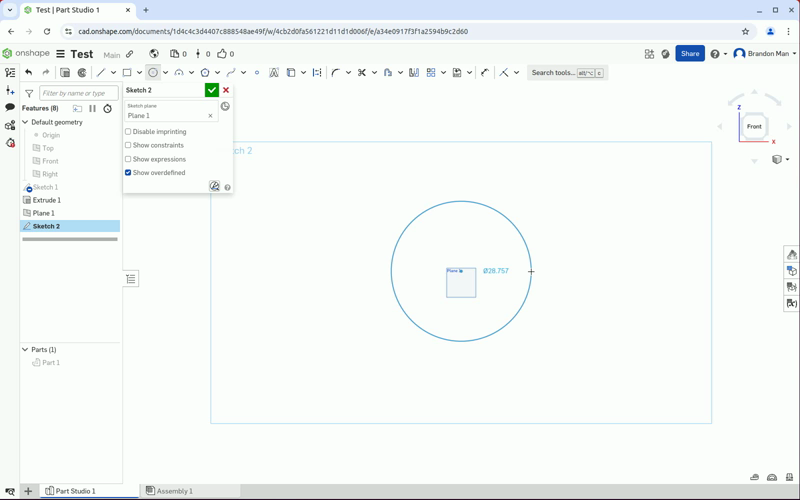
click(531, 271)
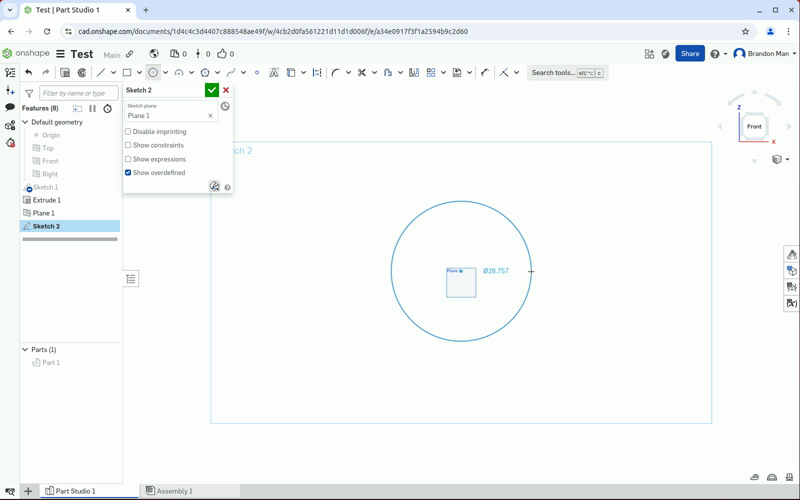
key(esc)
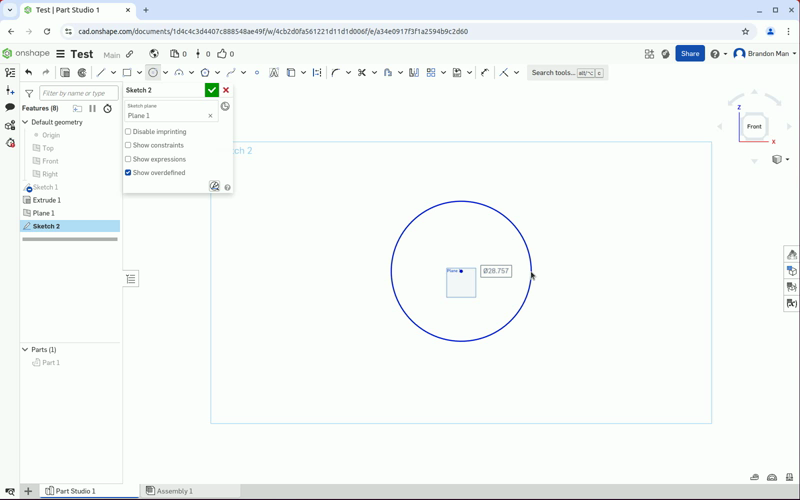
mouse_move(442, 308)
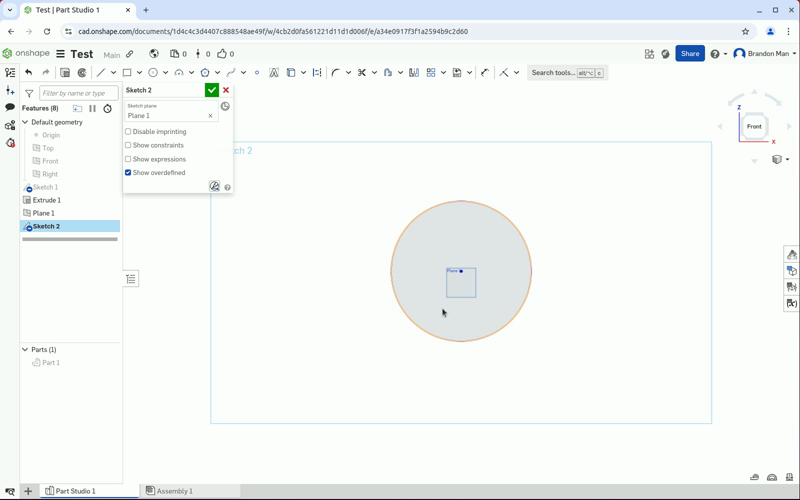
click(442, 308)
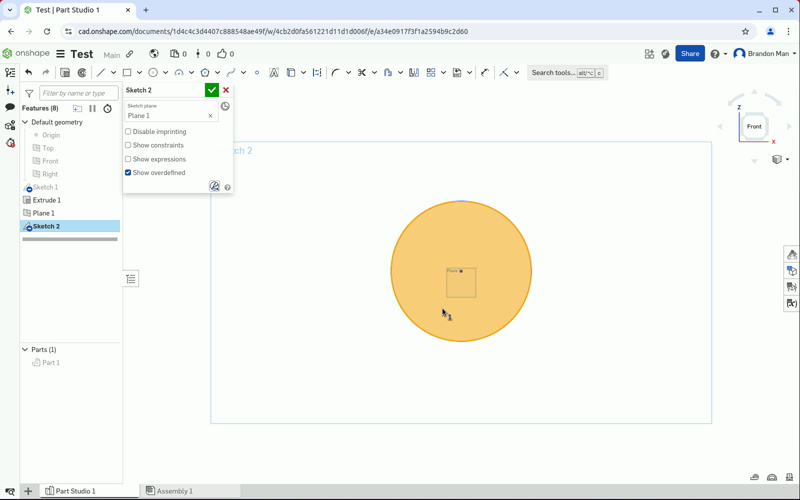
mouse_move(73, 352)
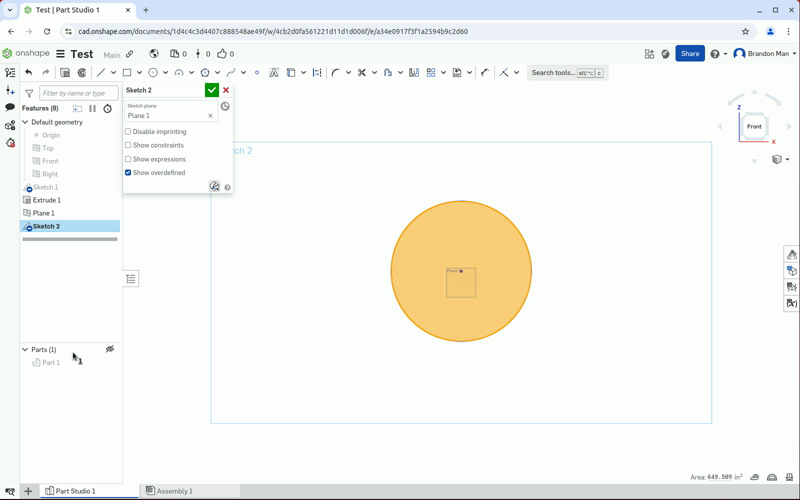
key(shift+y)
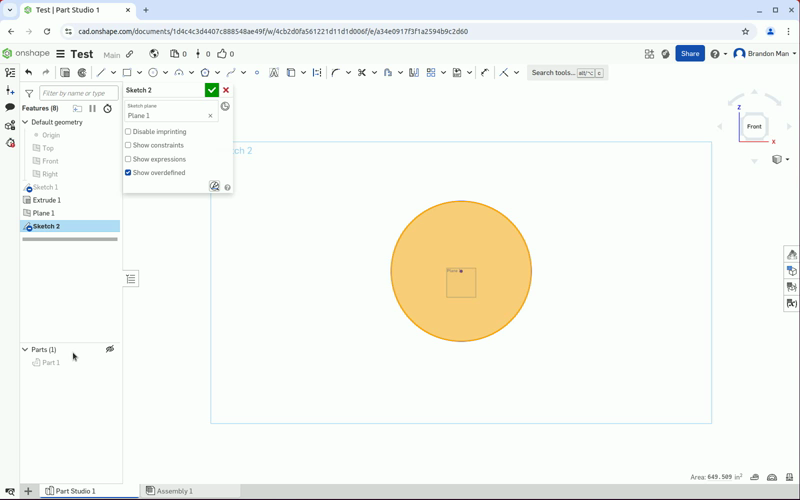
key(shift+e)
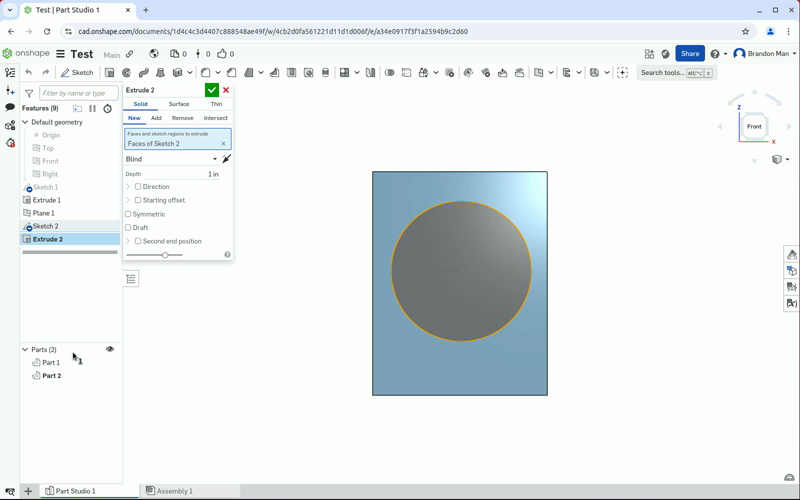
mouse_move(143, 106)
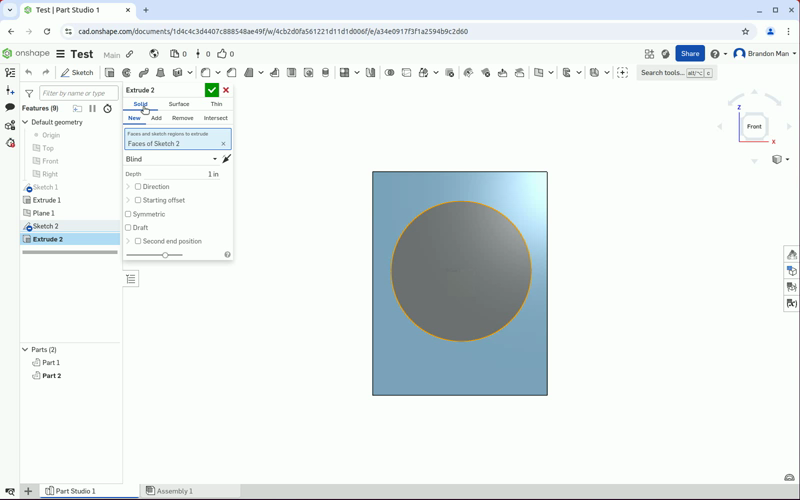
click(143, 106)
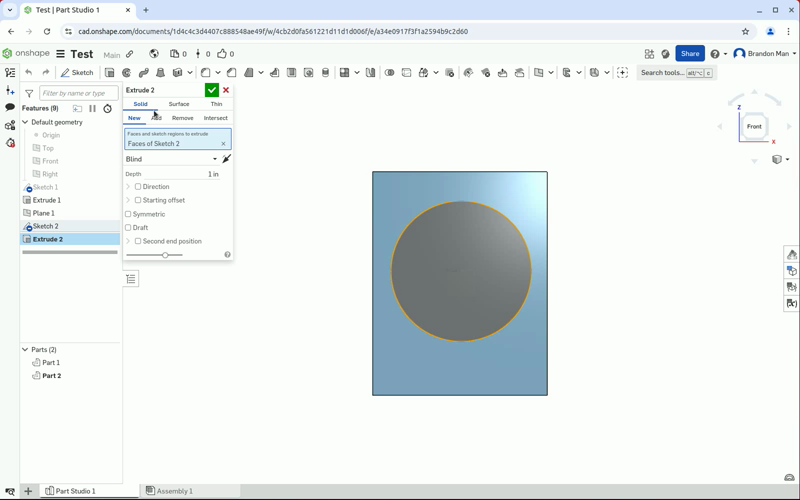
mouse_move(186, 120)
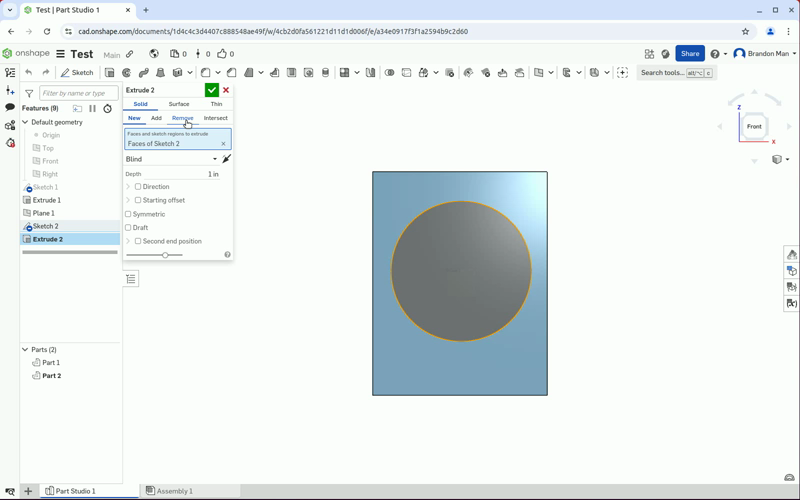
click(186, 120)
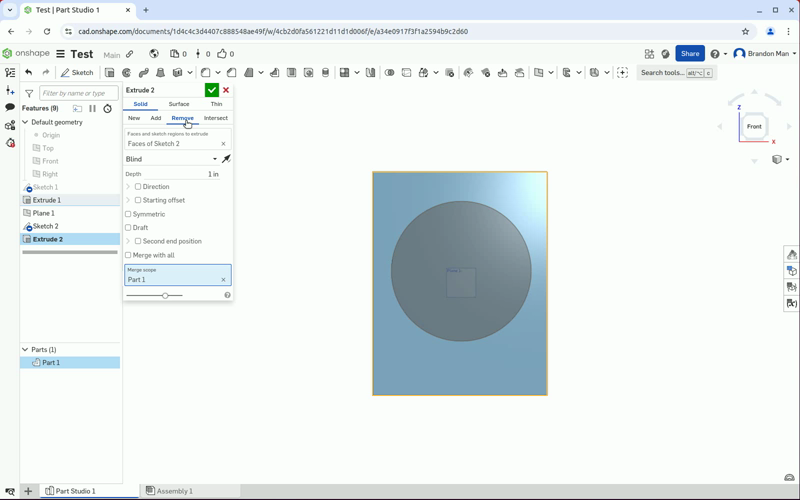
key(tab, 4)
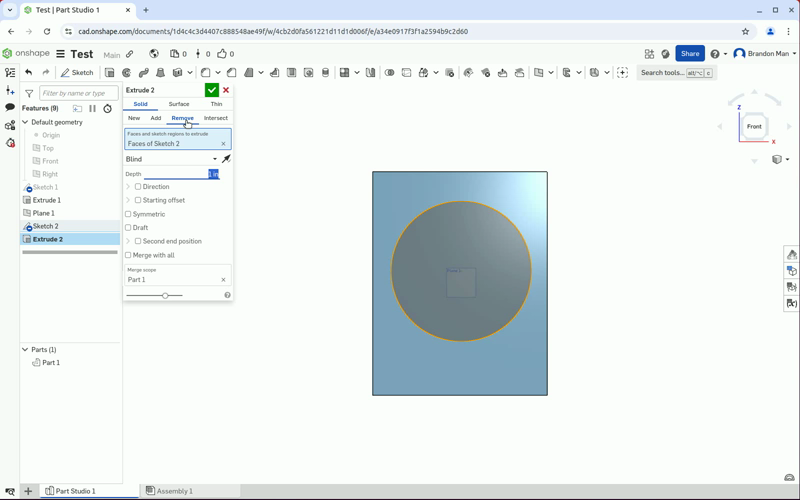
text(1.685)
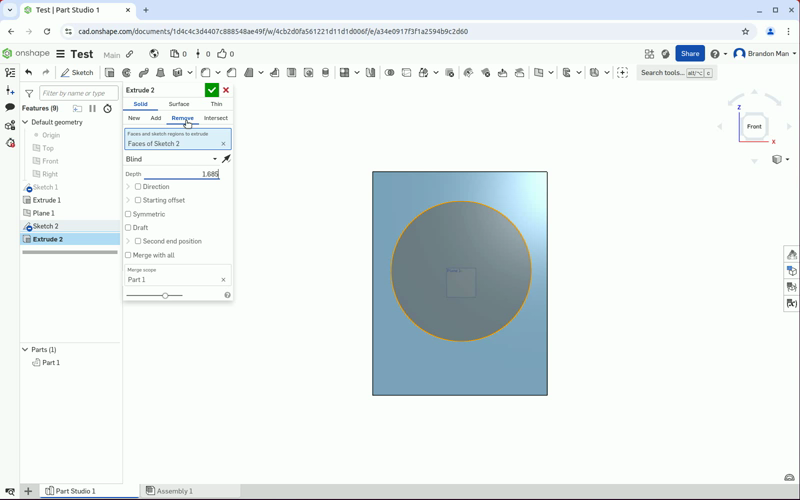
key(tab, 6)
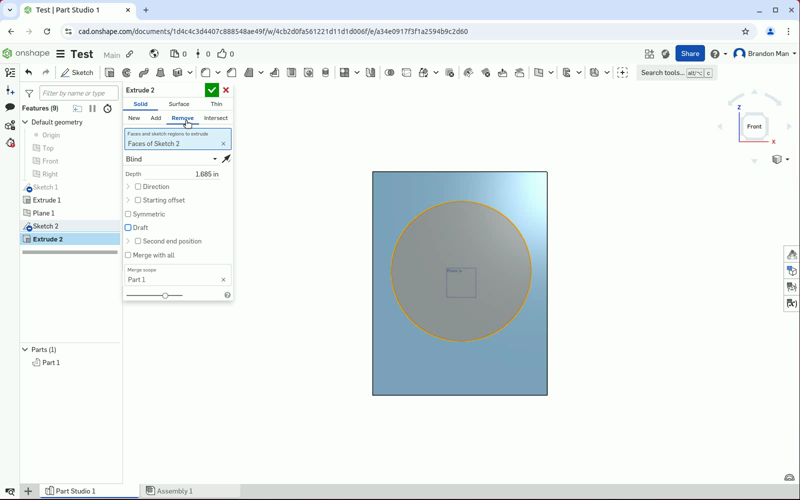
key(space)
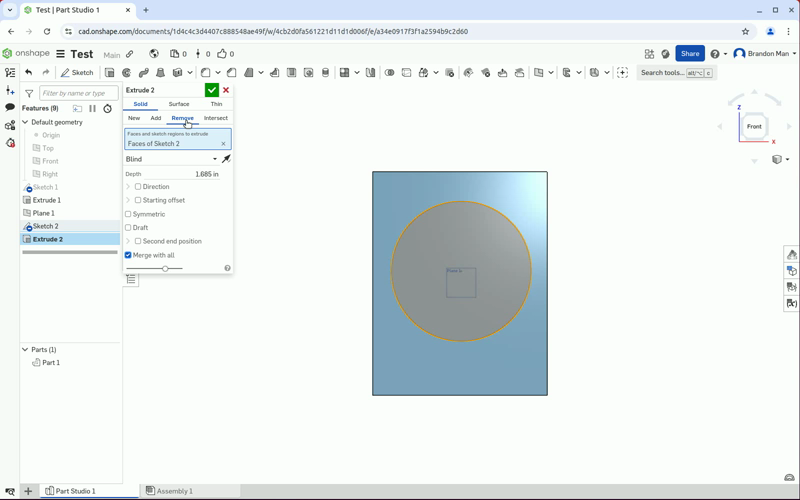
key(enter)
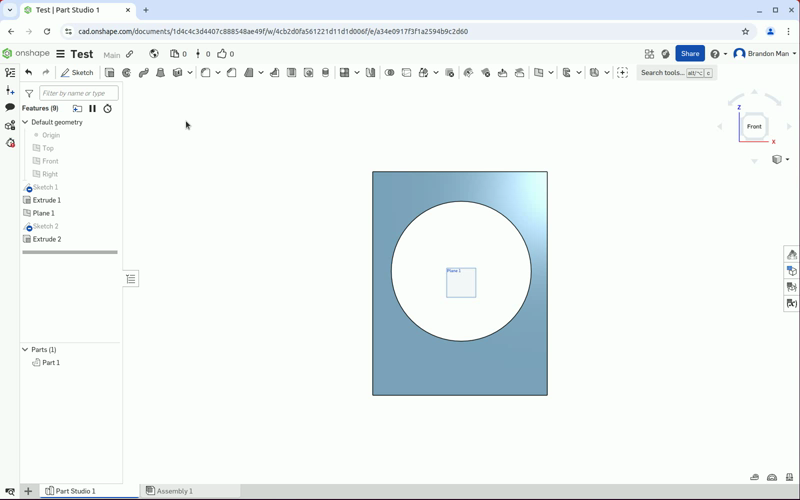
key(shift+h)
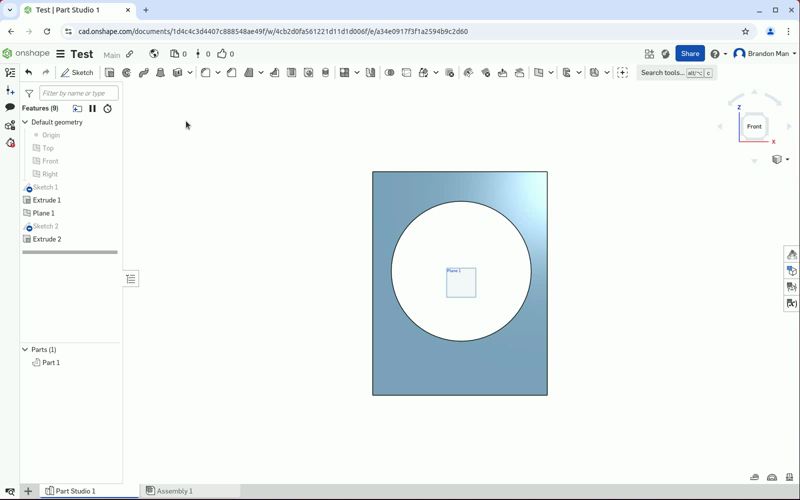
key(shift+h)
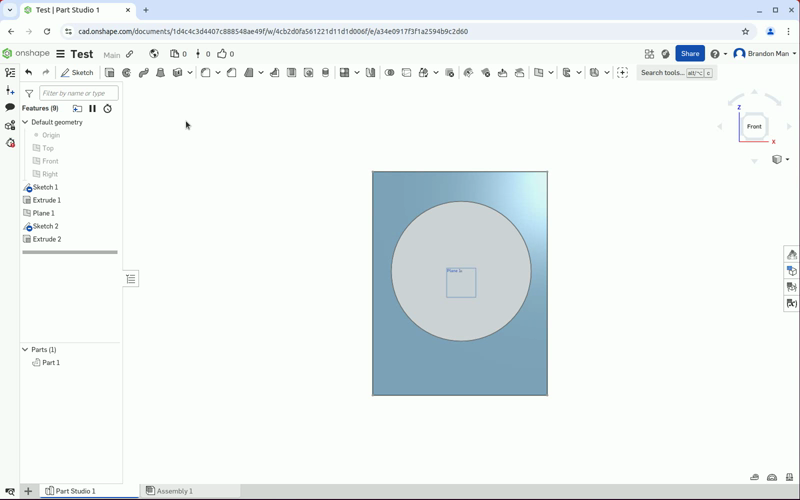
key(shift+7)
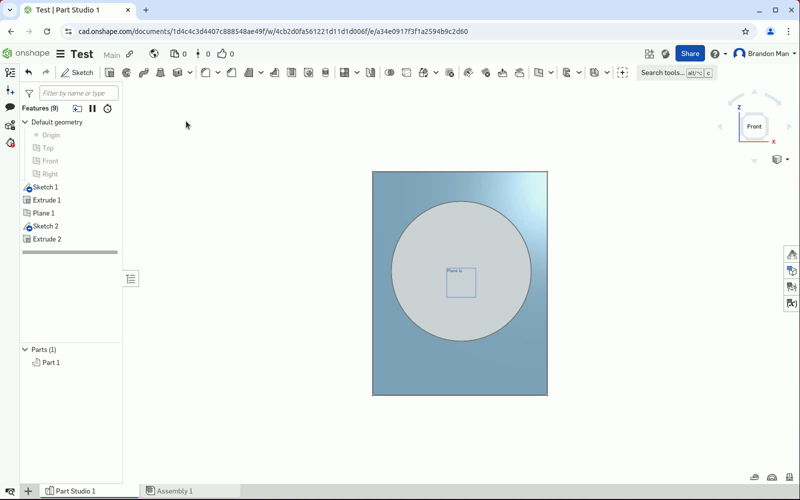
key(left, 2)
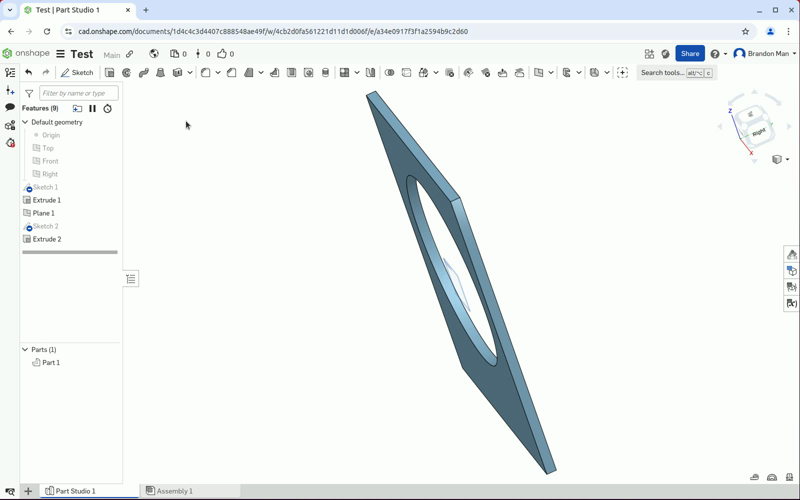
key(down, 2)
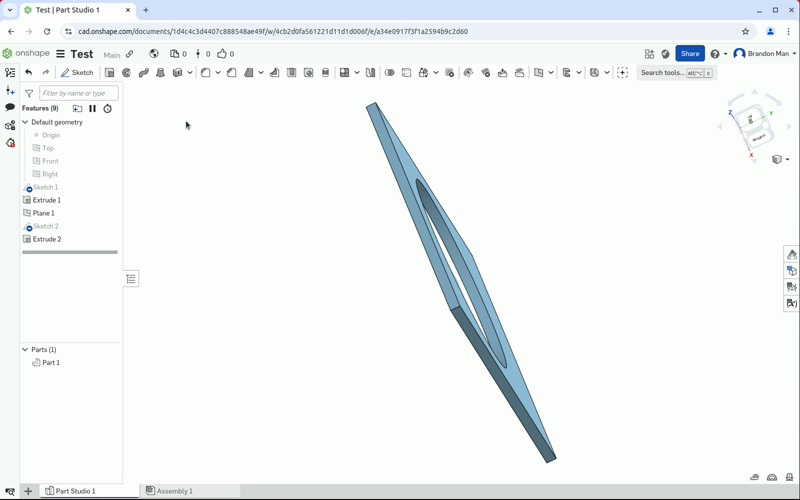
key(up, 2)
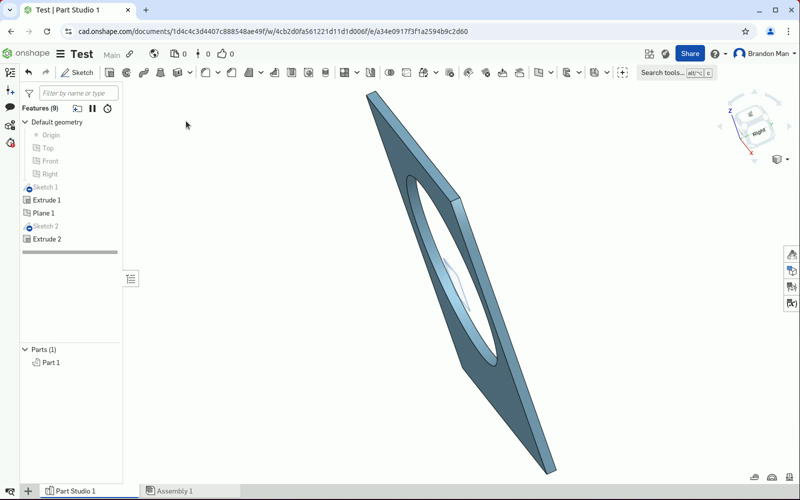
key(right, 2)
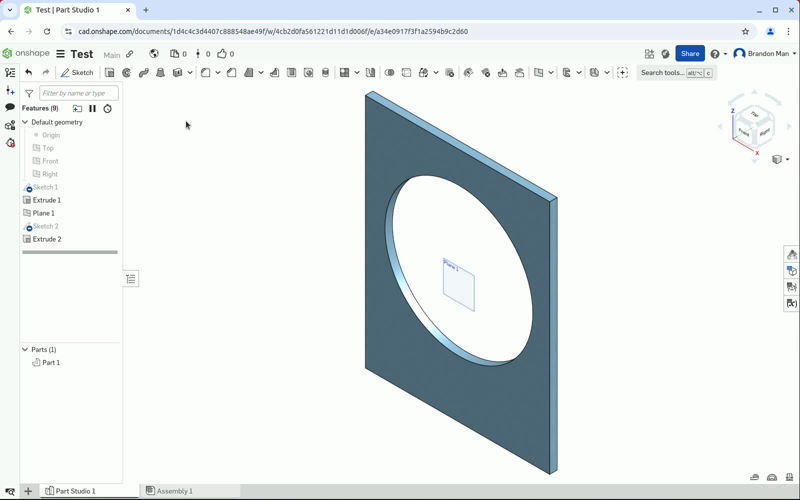
mouse_move(73, 189)
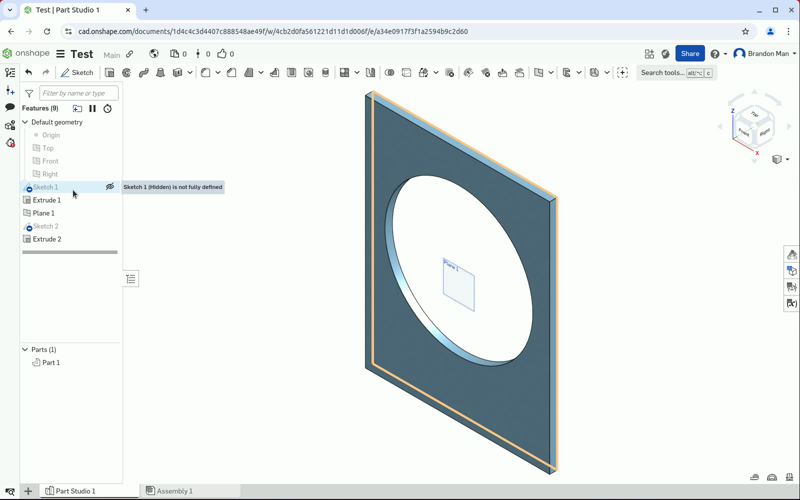
click(73, 189)